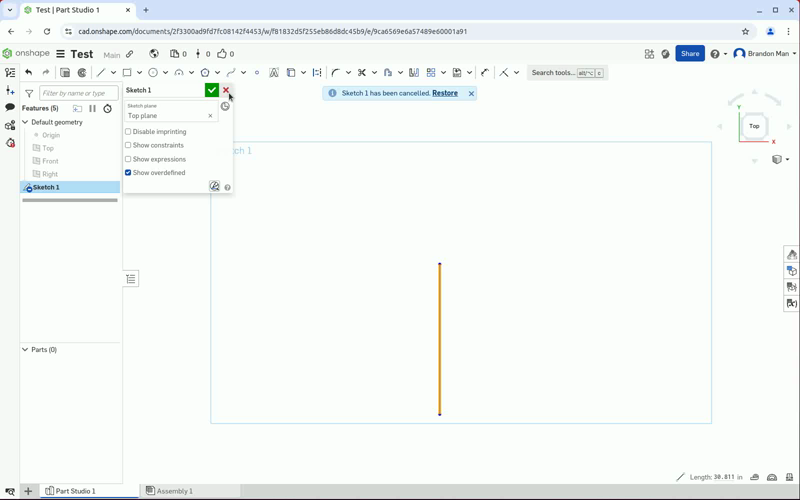
key(shift+h)
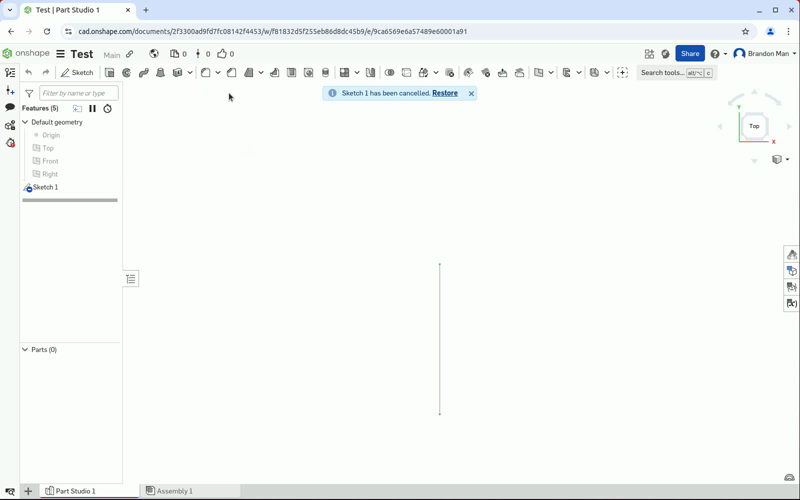
key(shift+s)
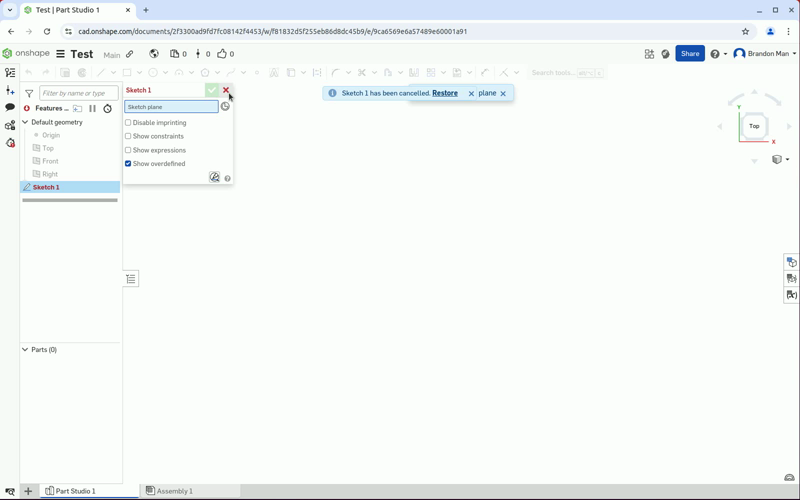
mouse_move(73, 150)
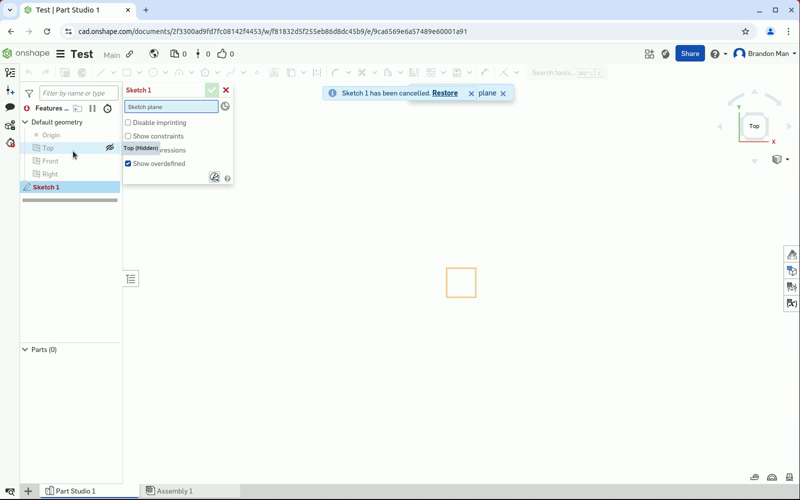
click(73, 150)
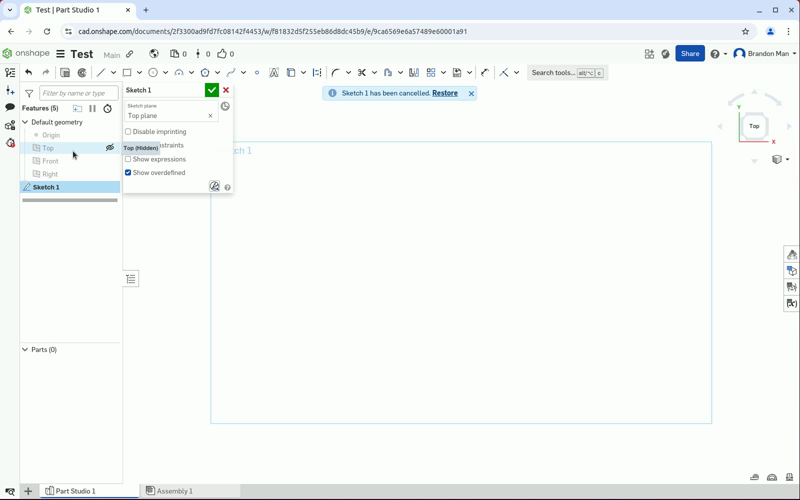
mouse_move(73, 352)
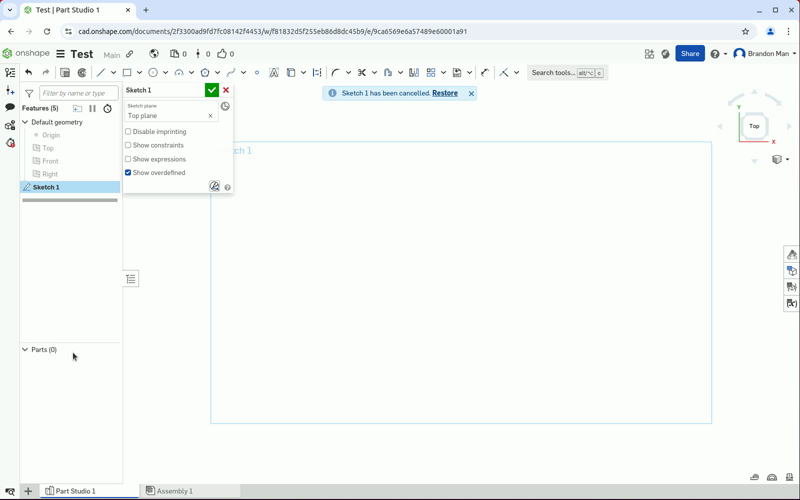
key(y)
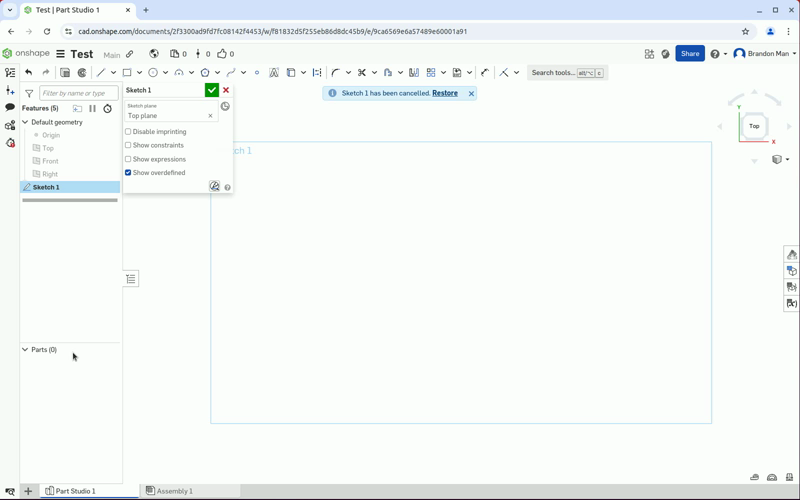
key(c)
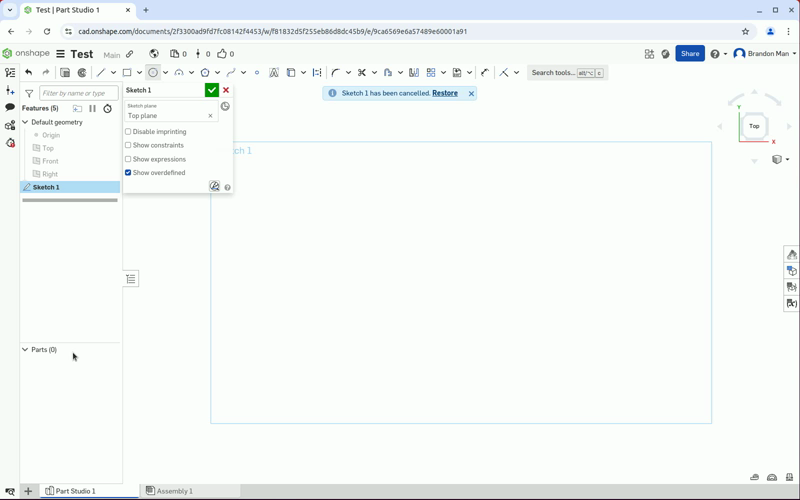
key_down(shift)
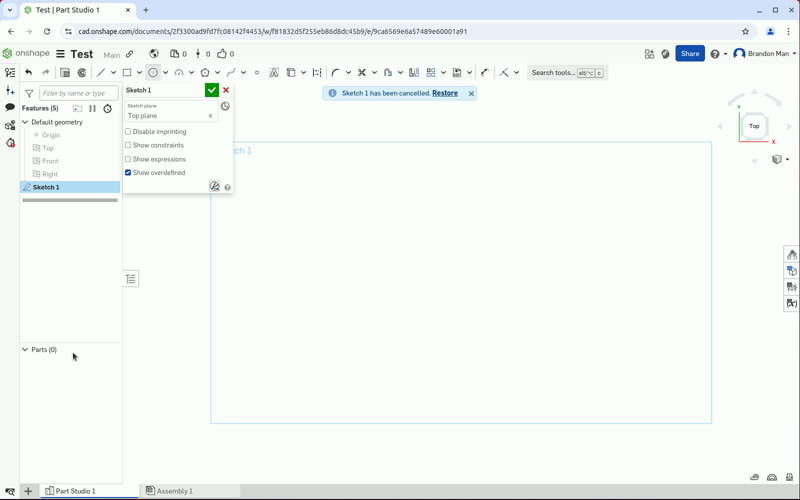
mouse_move(427, 257)
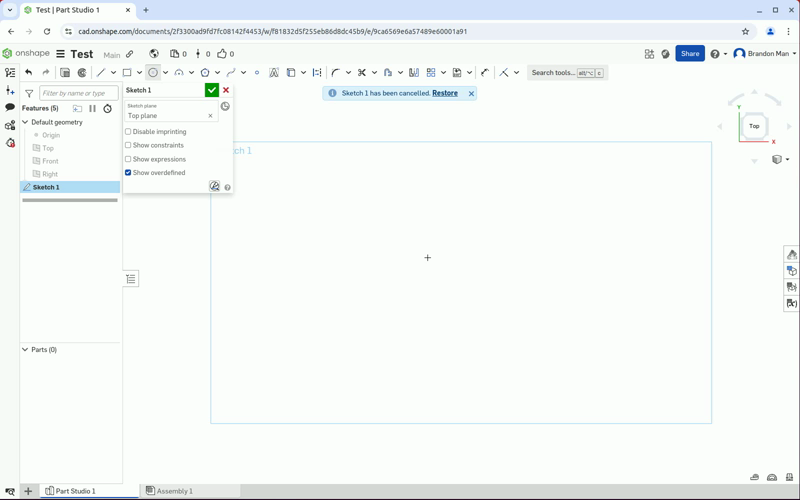
click(427, 257)
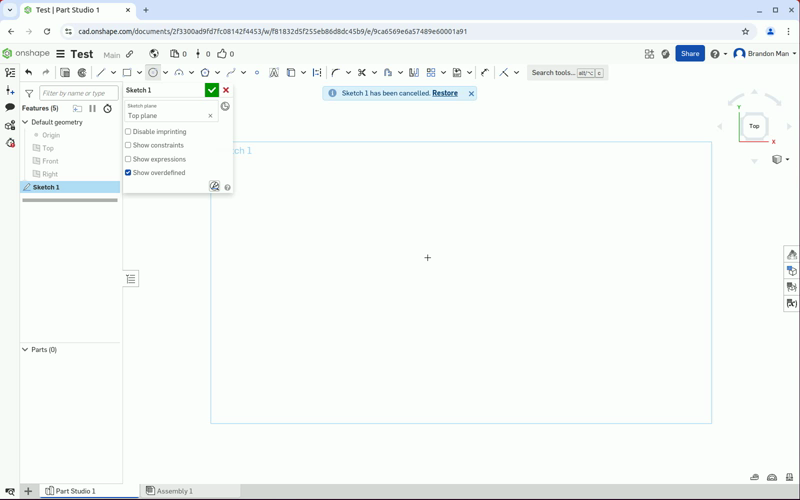
key_up(shift)
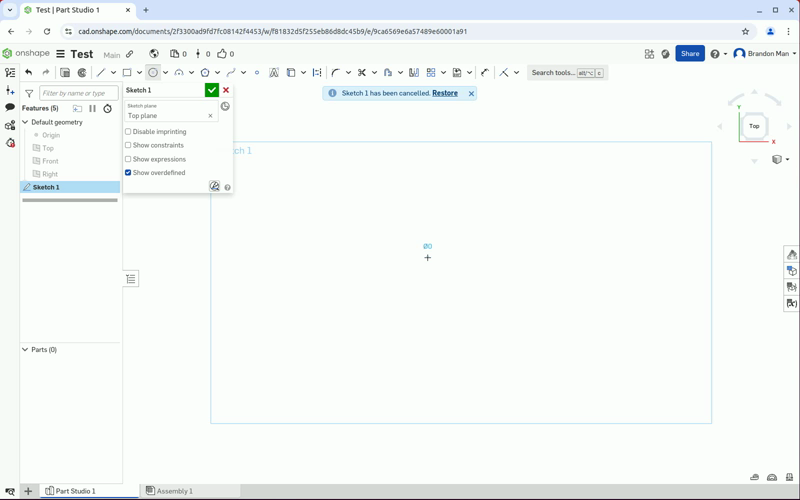
mouse_move(447, 257)
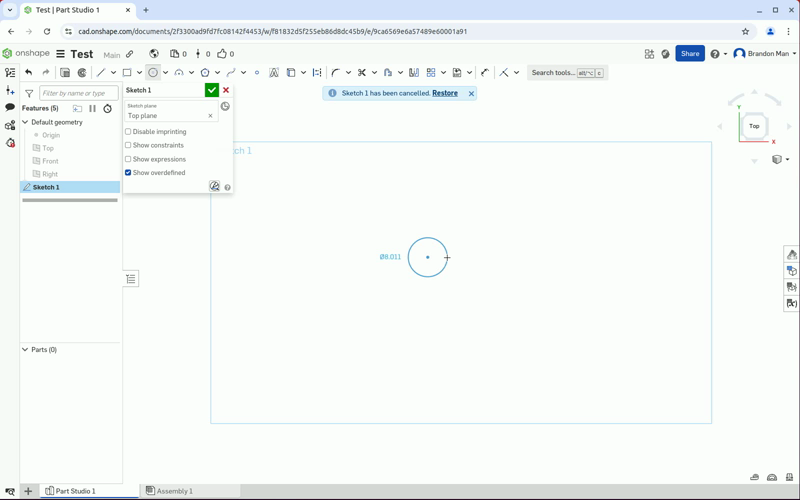
click(447, 257)
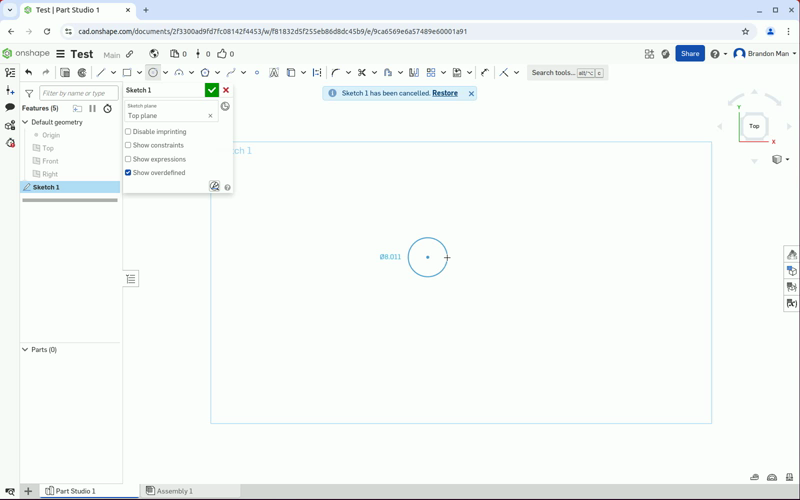
key(esc)
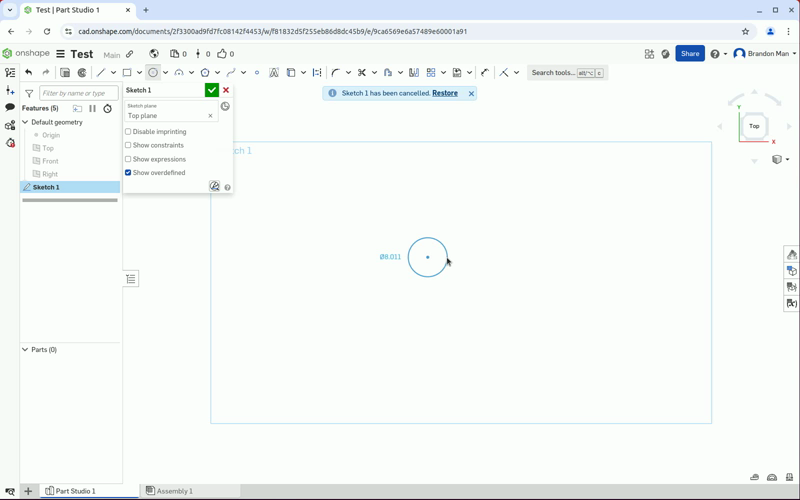
key(c)
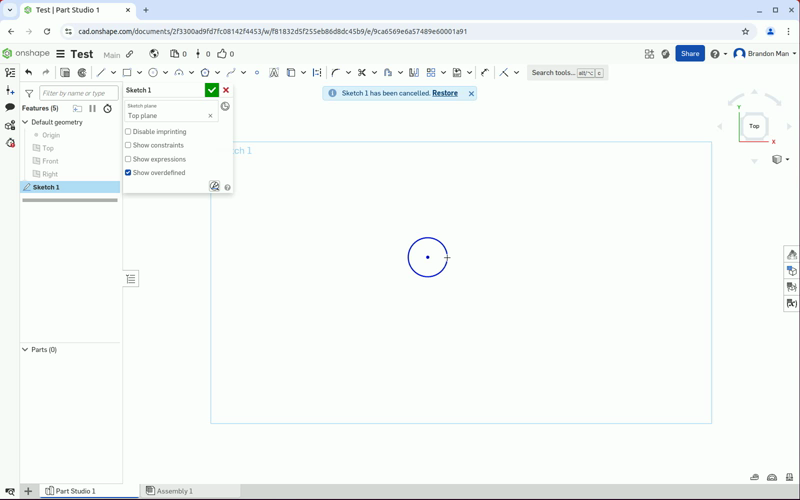
key_down(shift)
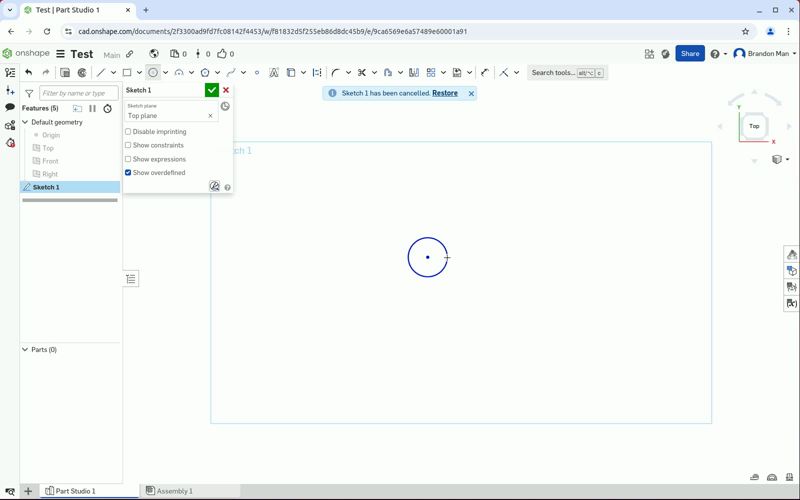
mouse_move(427, 257)
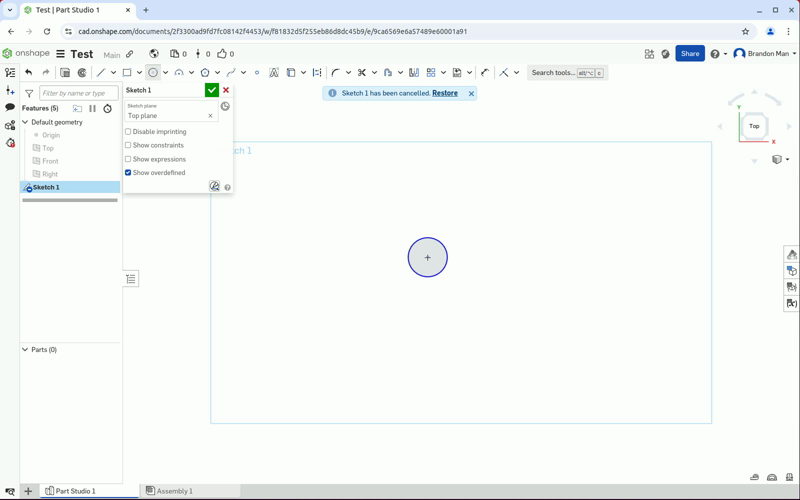
click(427, 257)
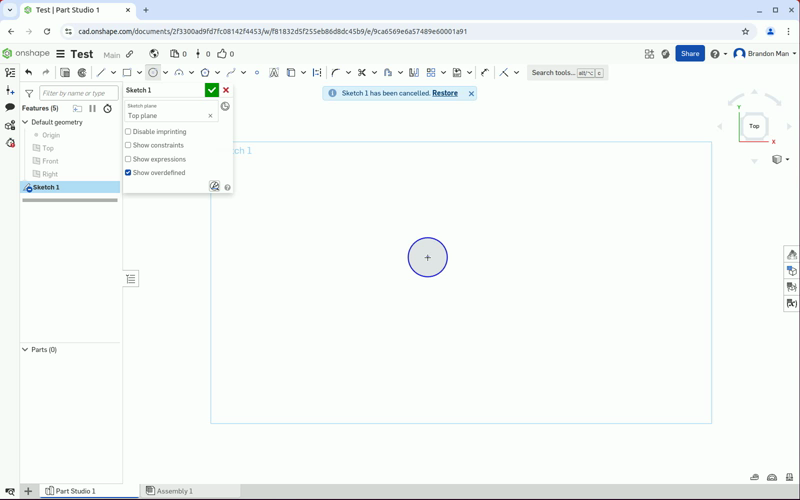
key_up(shift)
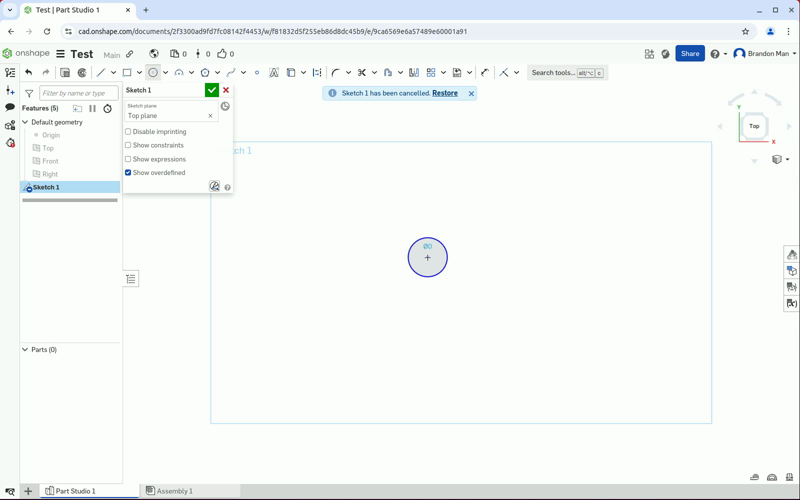
mouse_move(444, 257)
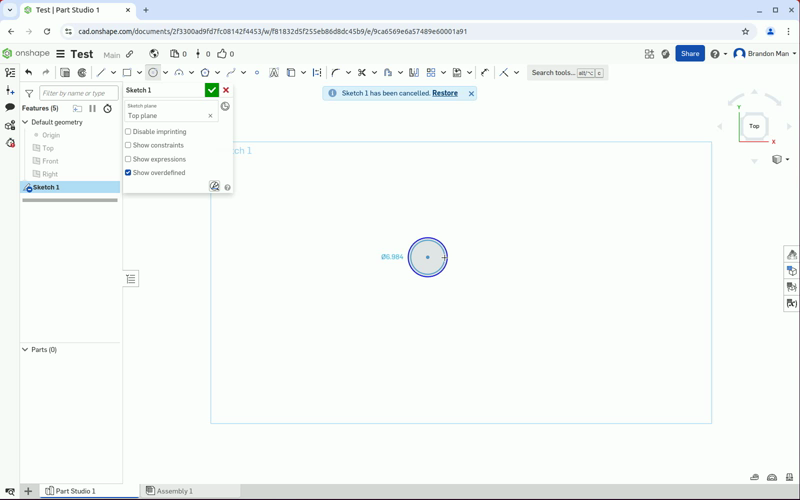
scroll(6)
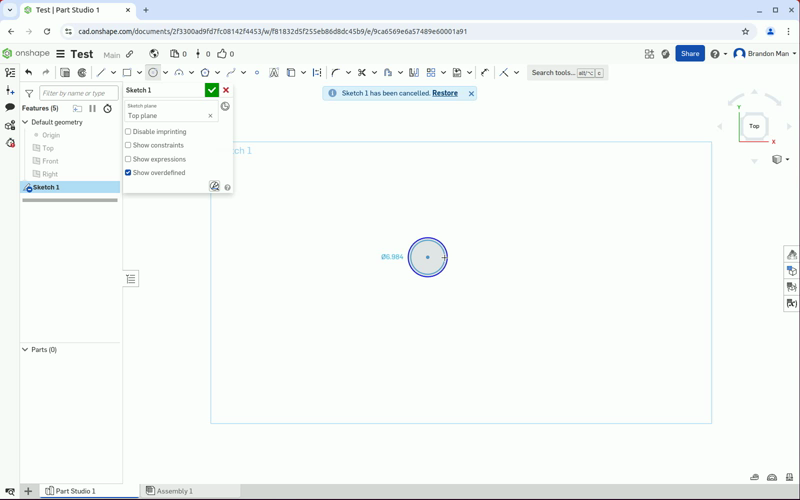
scroll(6)
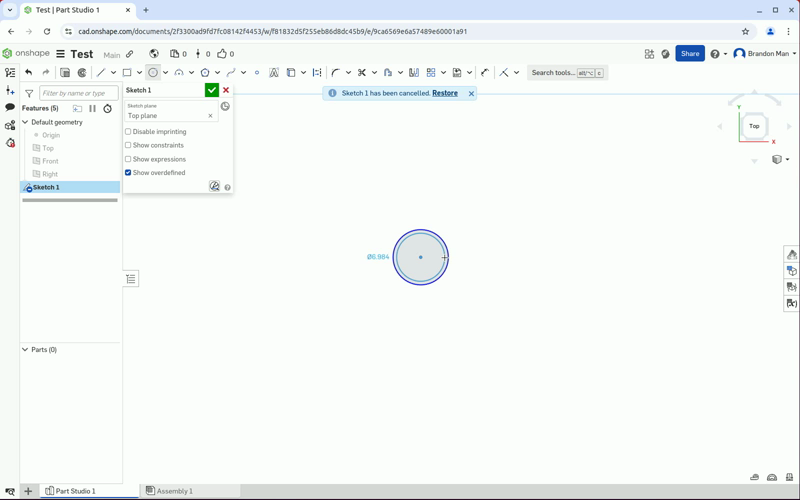
scroll(6)
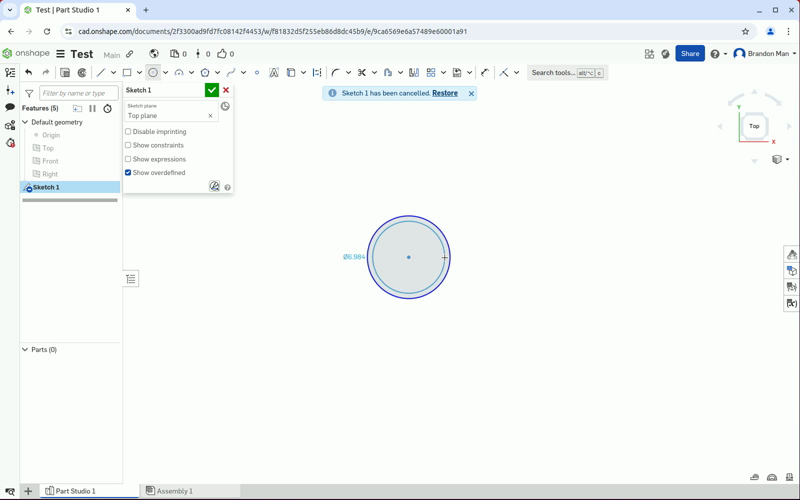
scroll(6)
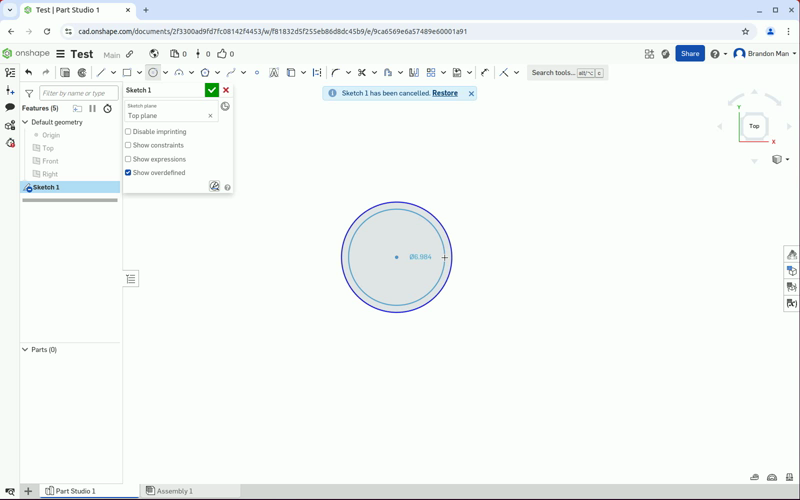
scroll(6)
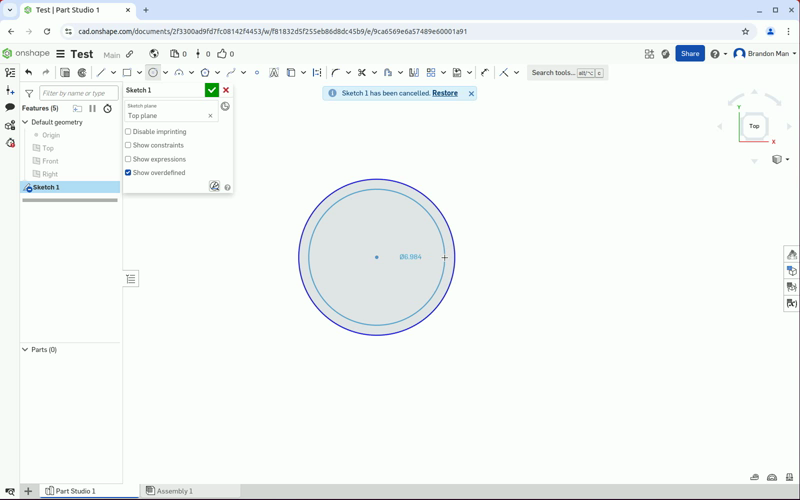
scroll(6)
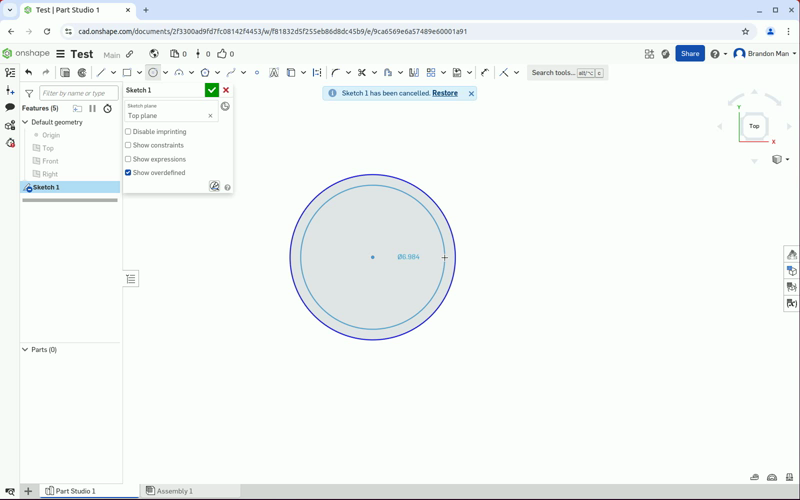
scroll(6)
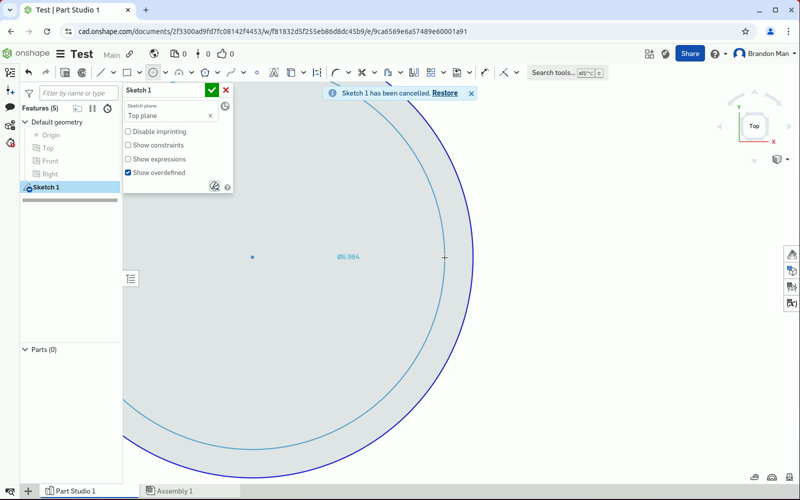
click(444, 257)
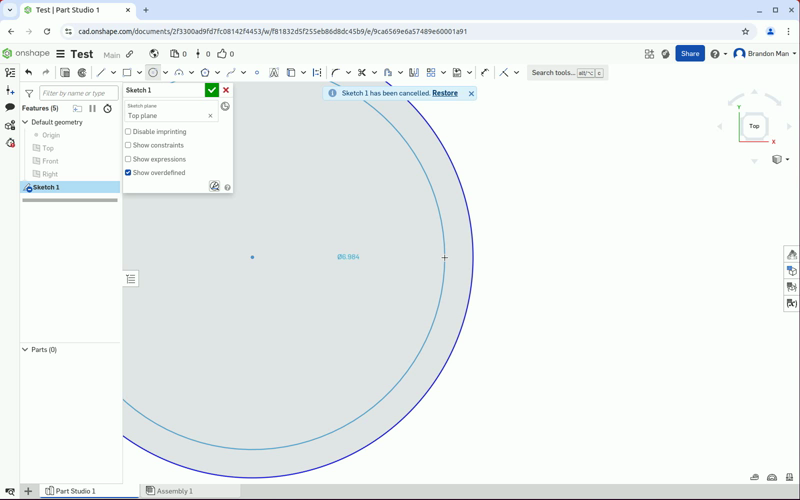
scroll(-6)
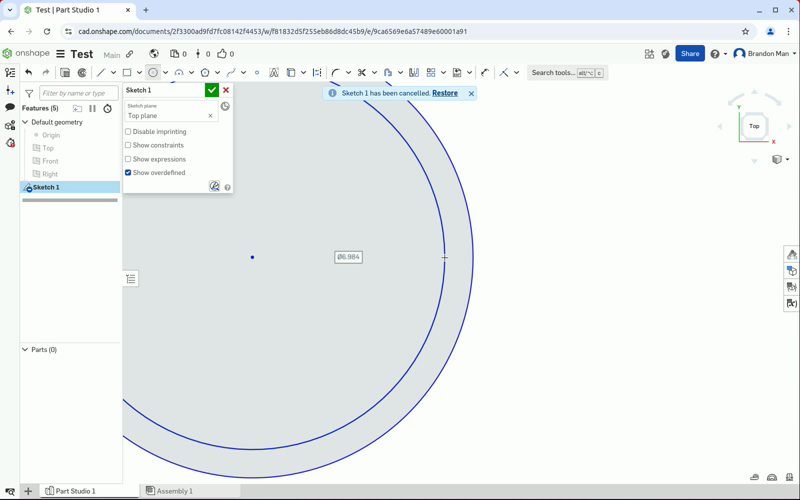
scroll(-6)
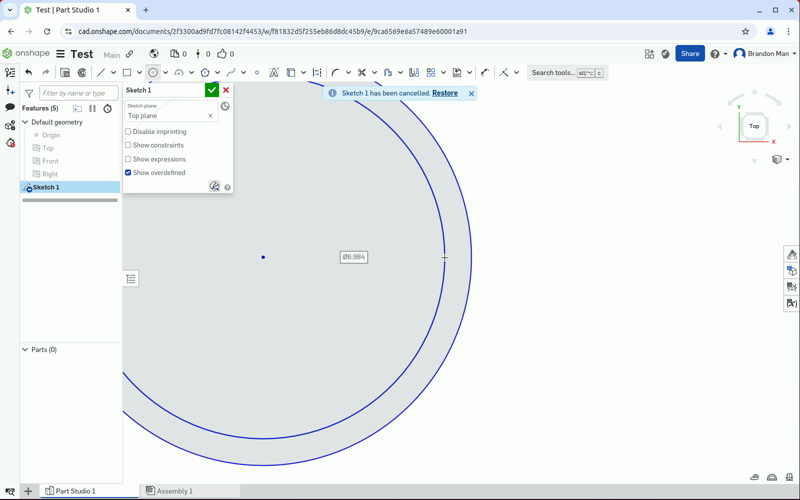
scroll(-6)
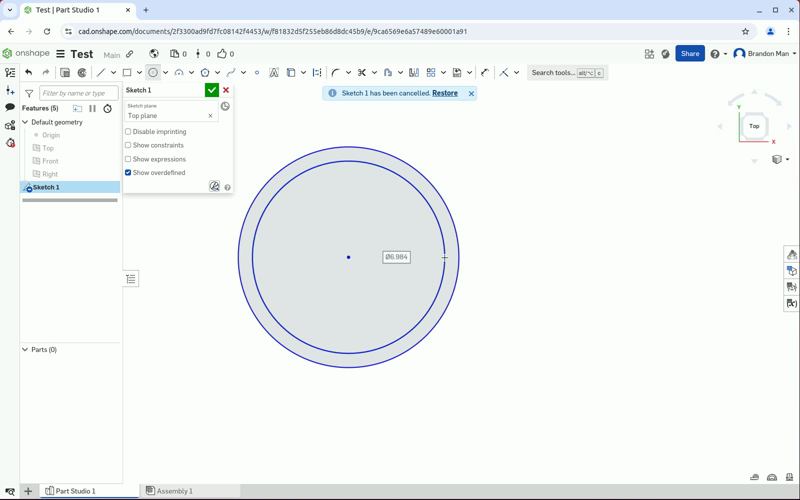
scroll(-6)
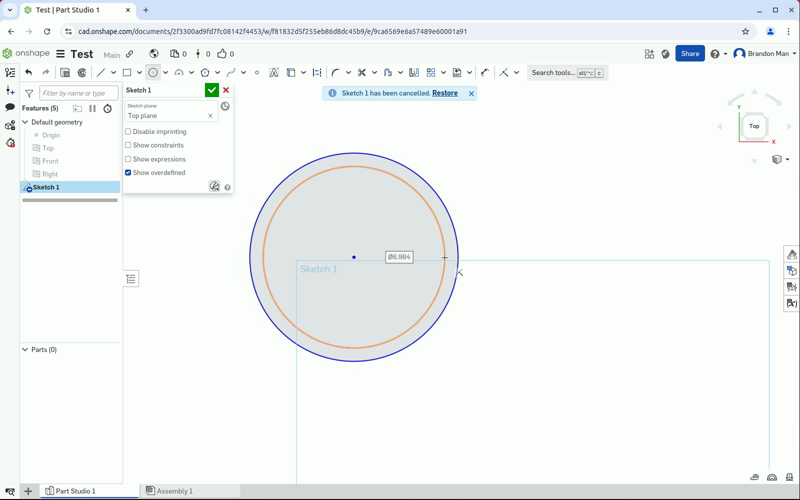
scroll(-6)
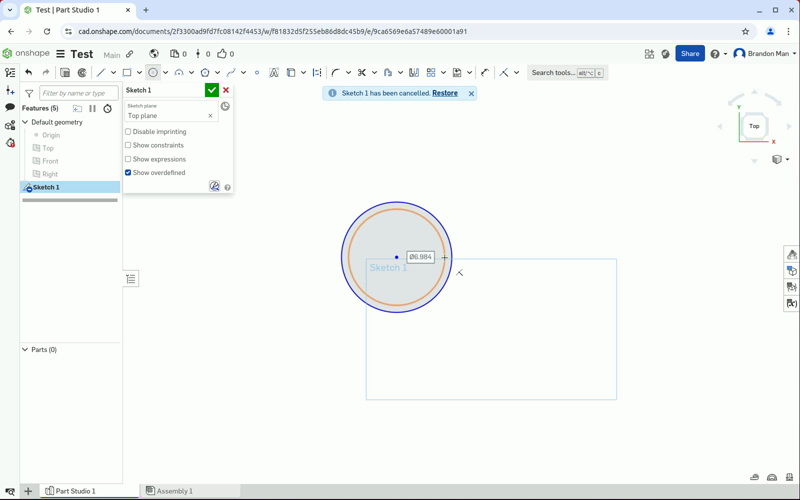
scroll(-6)
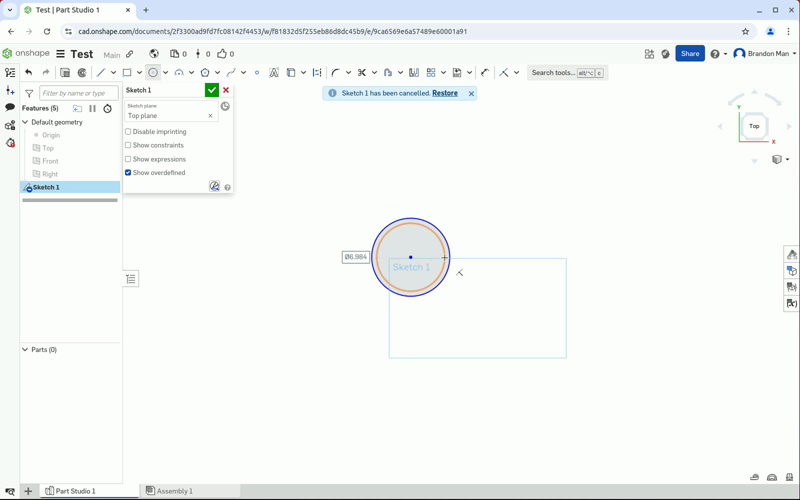
scroll(-6)
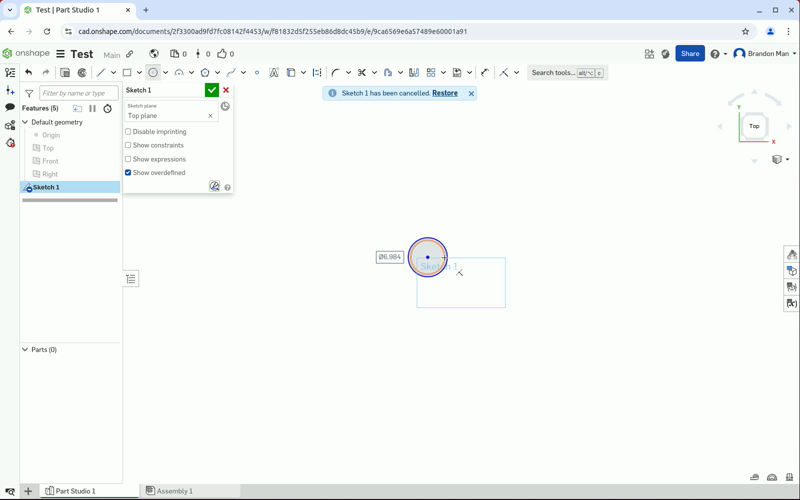
key(esc)
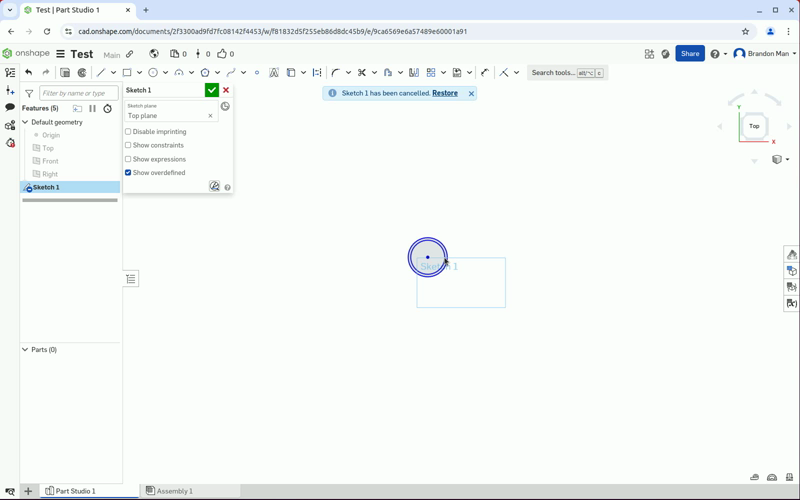
mouse_move(444, 262)
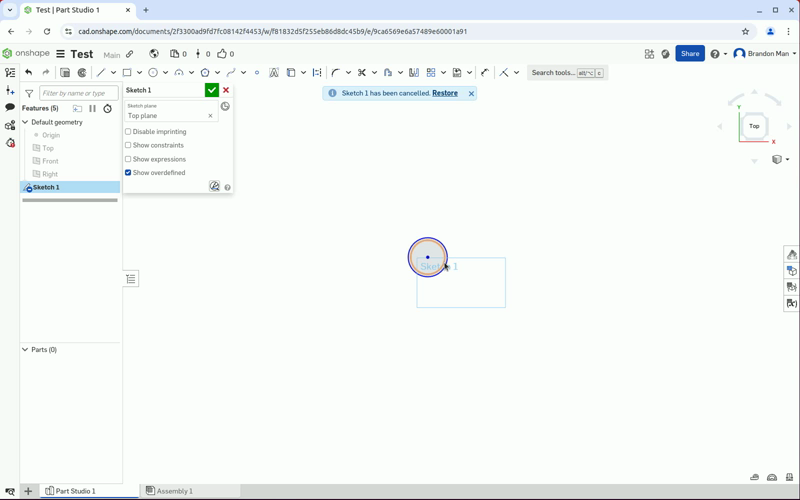
scroll(6)
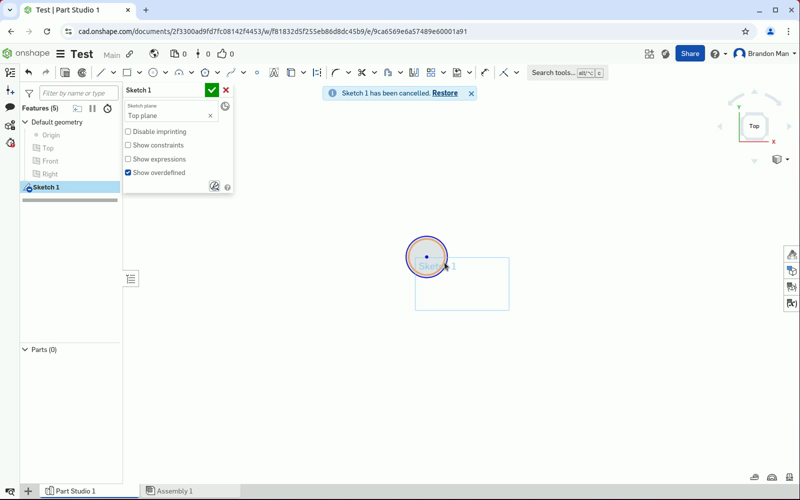
scroll(6)
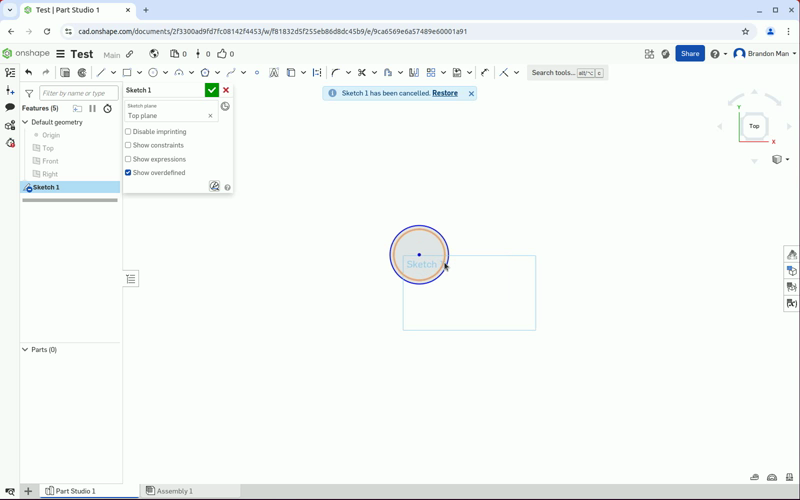
scroll(6)
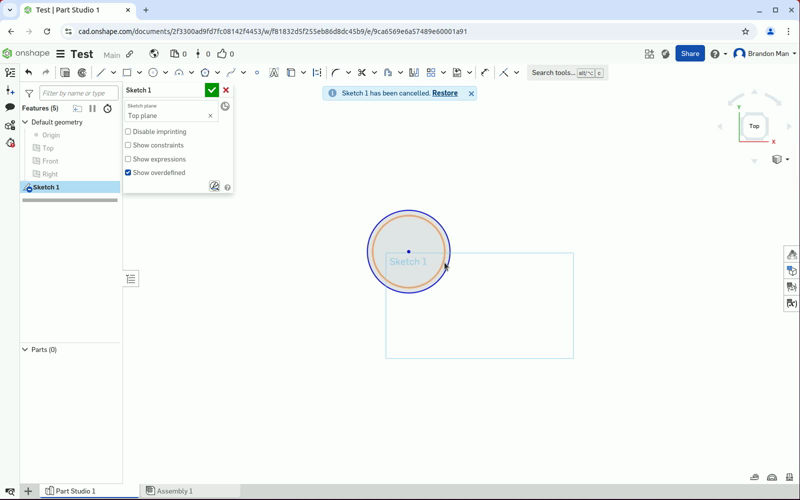
scroll(6)
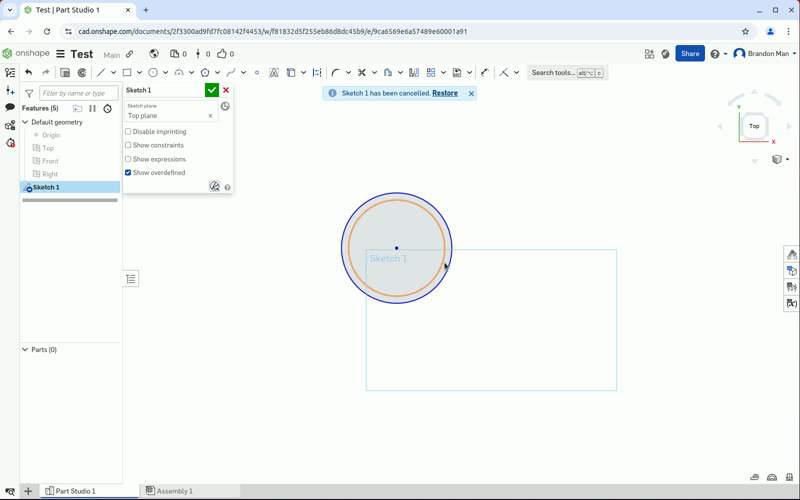
scroll(6)
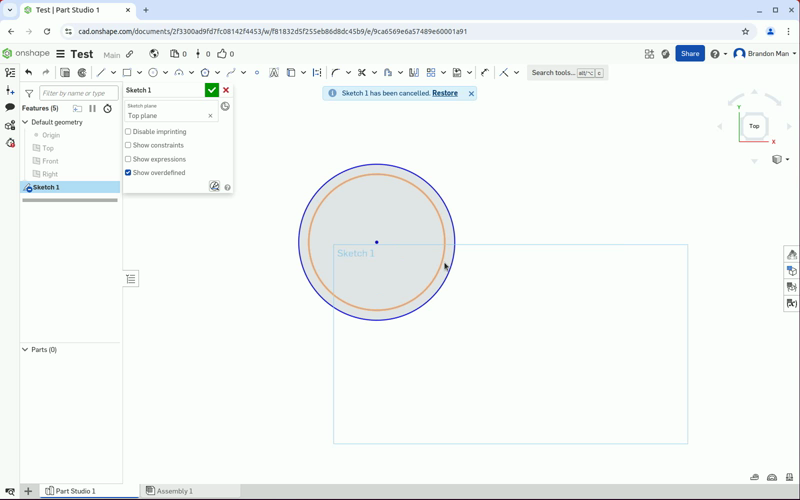
scroll(6)
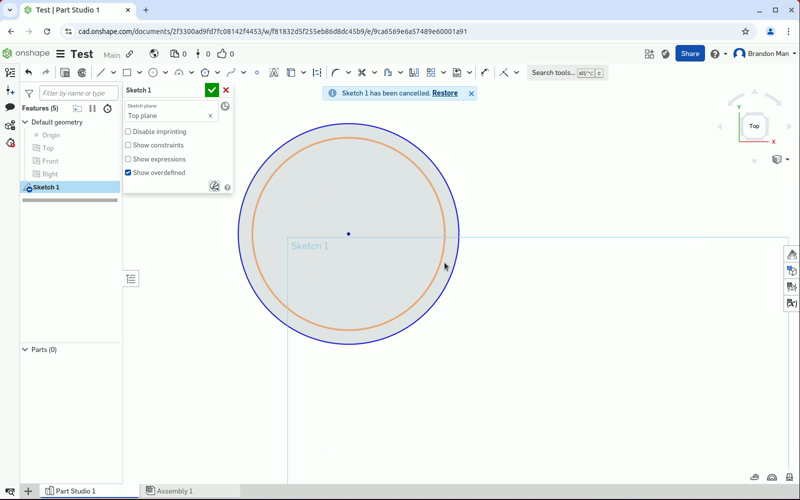
scroll(6)
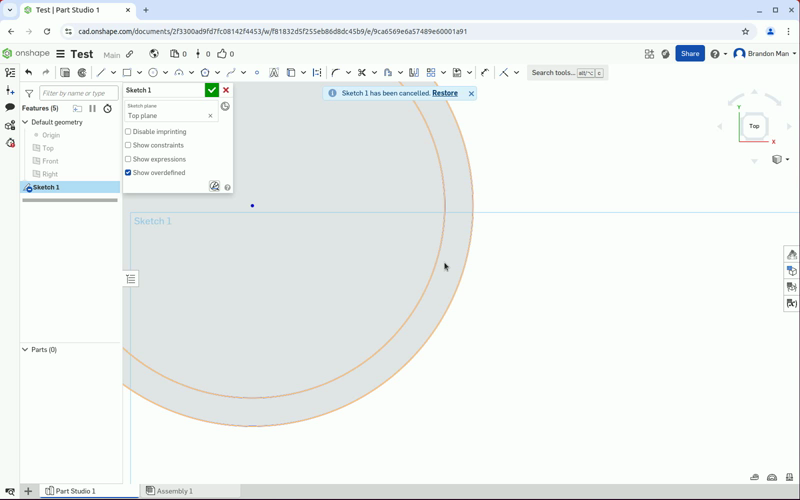
click(444, 262)
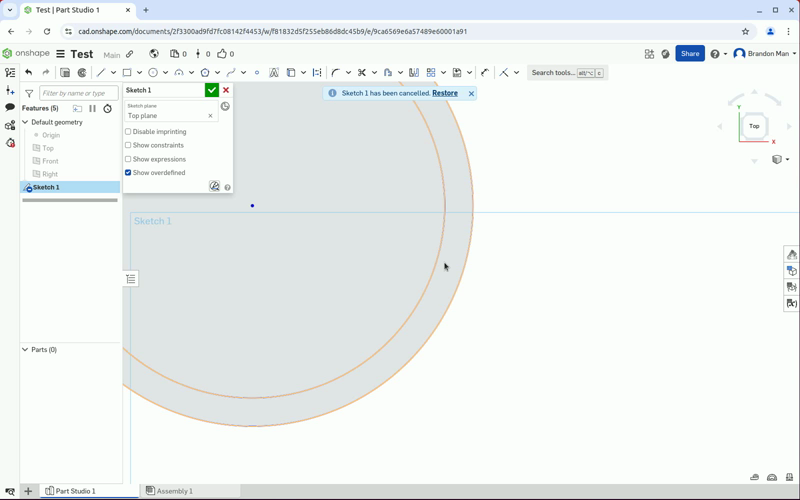
scroll(-6)
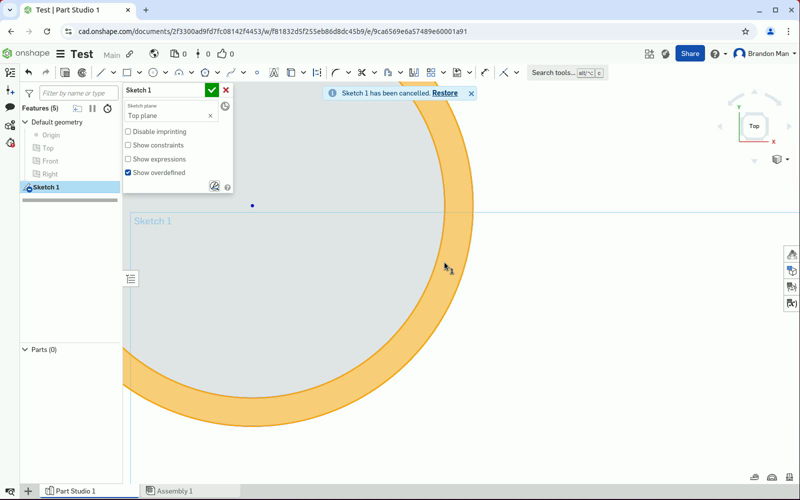
scroll(-6)
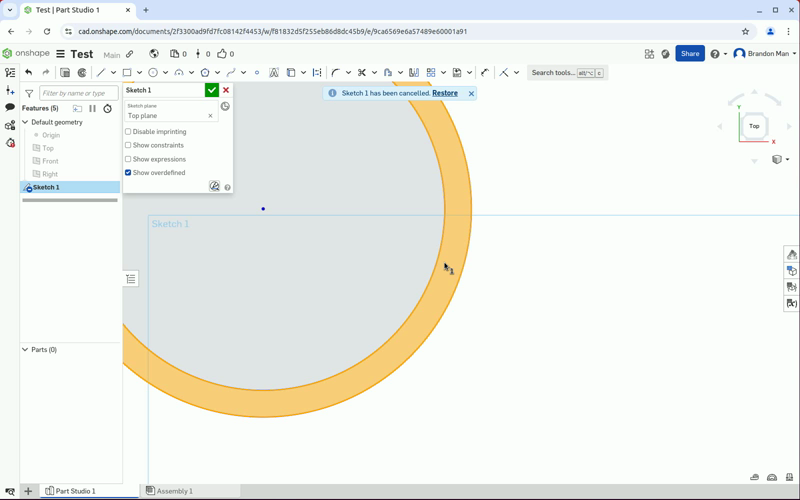
scroll(-6)
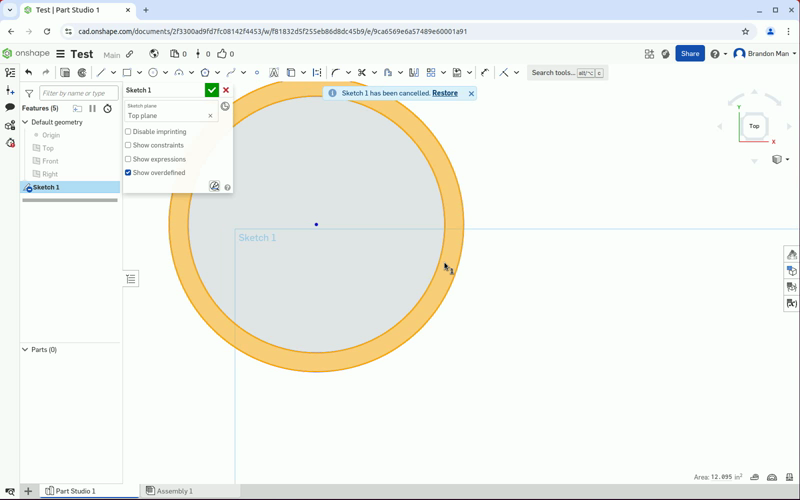
scroll(-6)
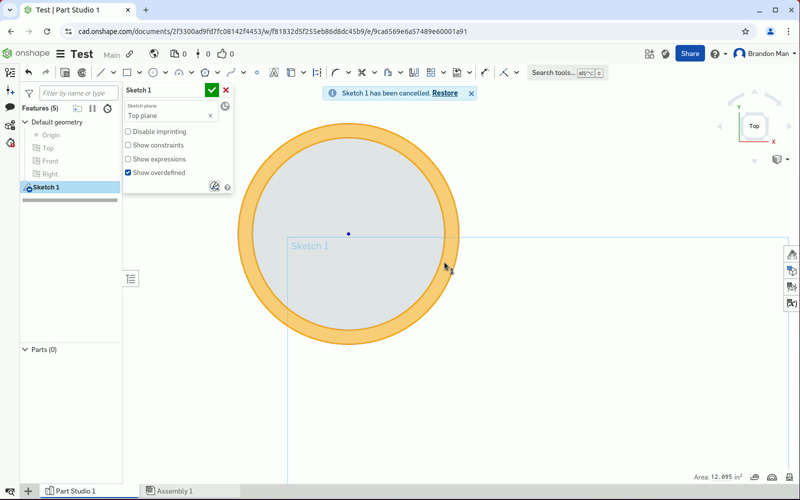
scroll(-6)
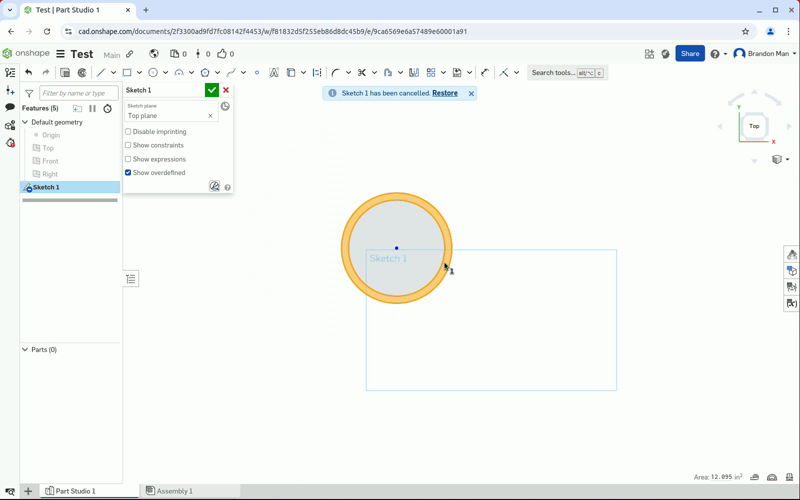
scroll(-6)
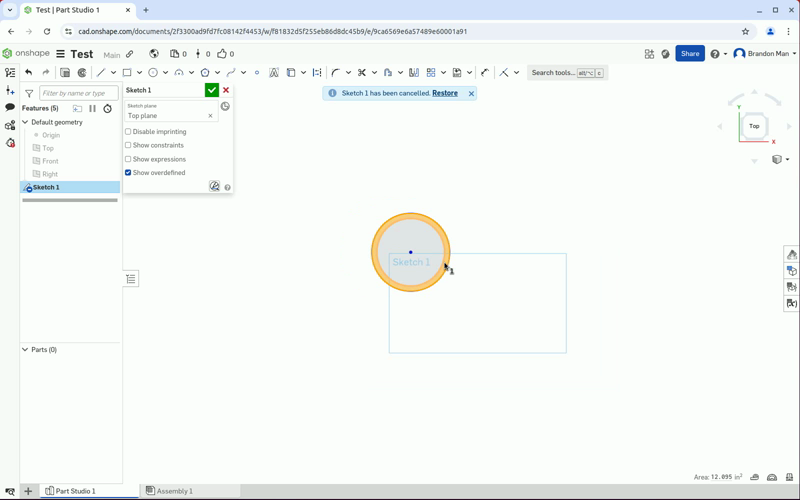
scroll(-6)
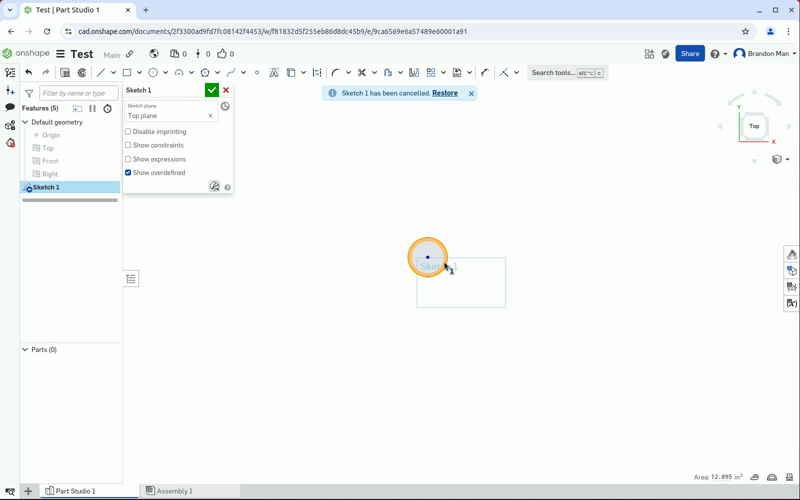
mouse_move(73, 352)
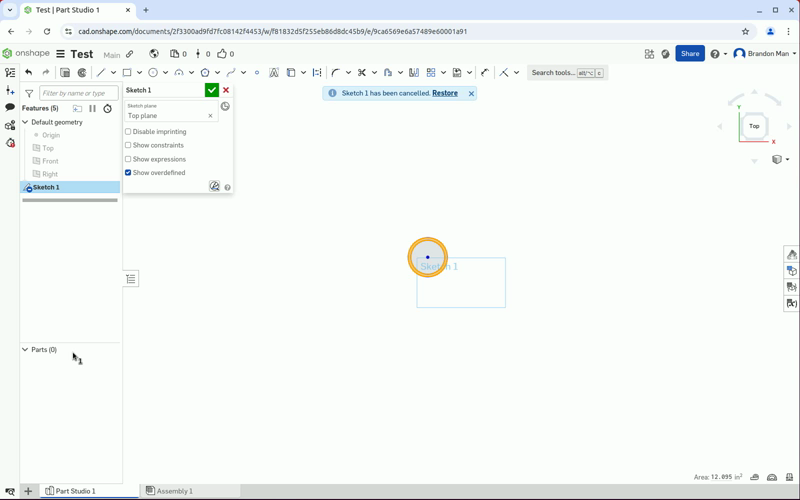
key(shift+y)
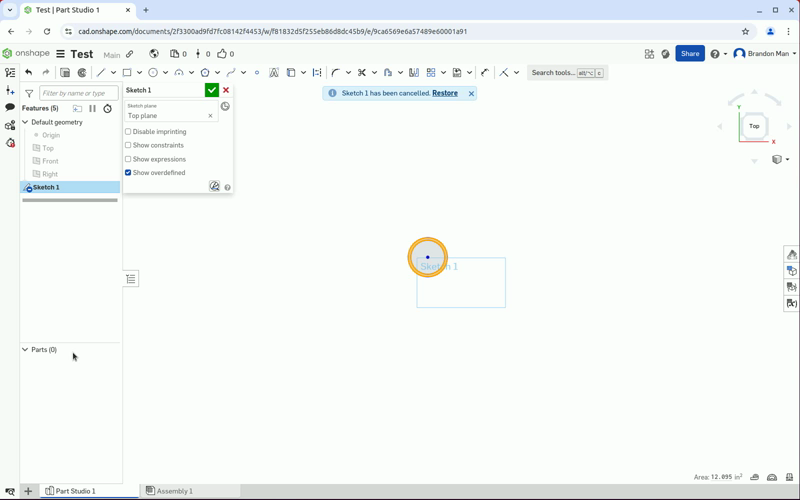
key(shift+e)
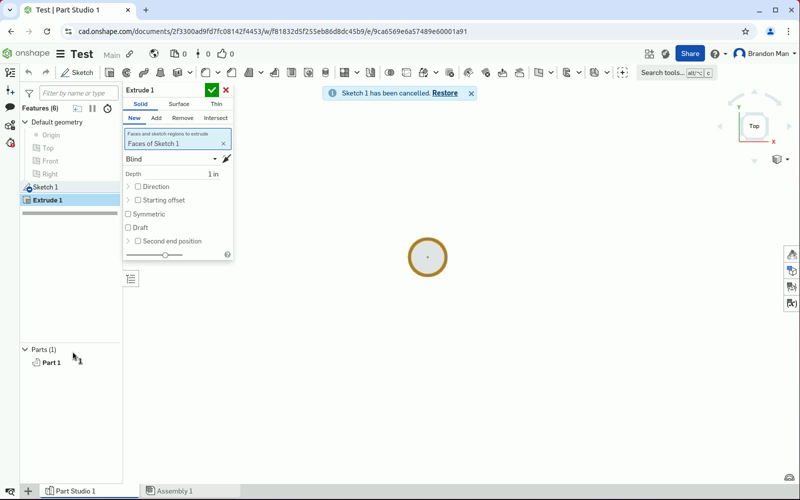
mouse_move(143, 106)
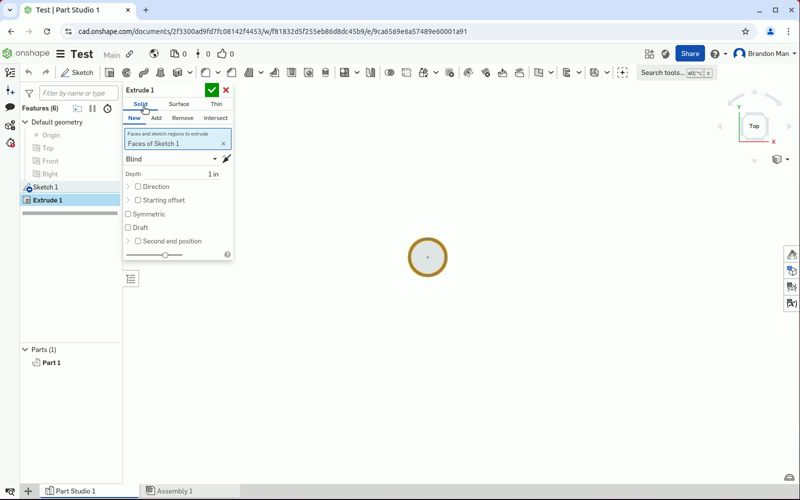
click(143, 106)
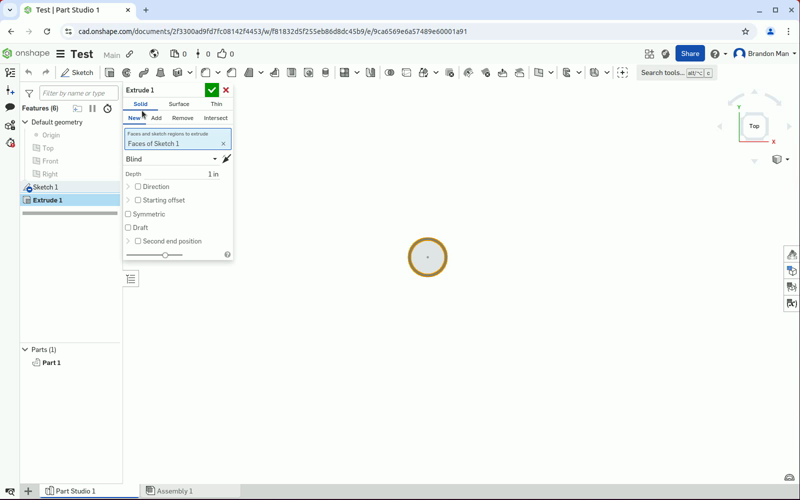
mouse_move(137, 120)
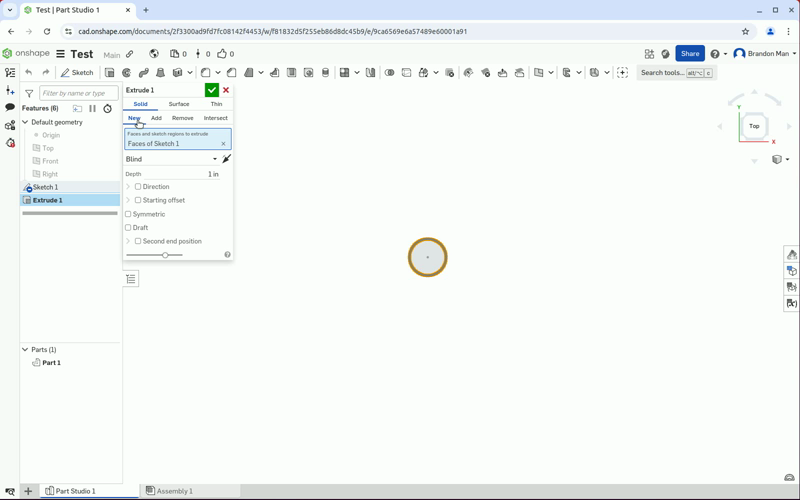
click(137, 120)
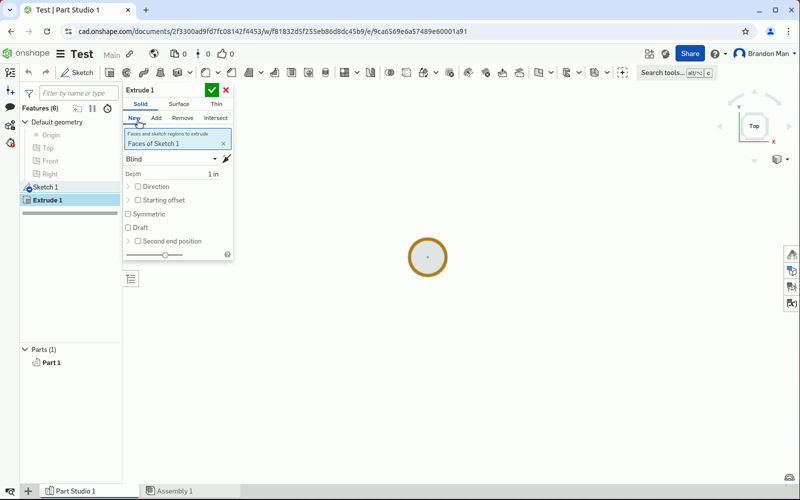
key(tab, 4)
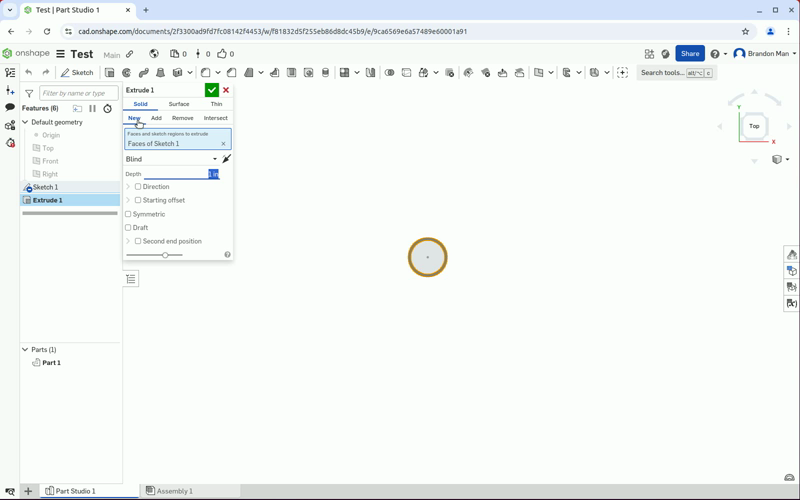
text(23.108)
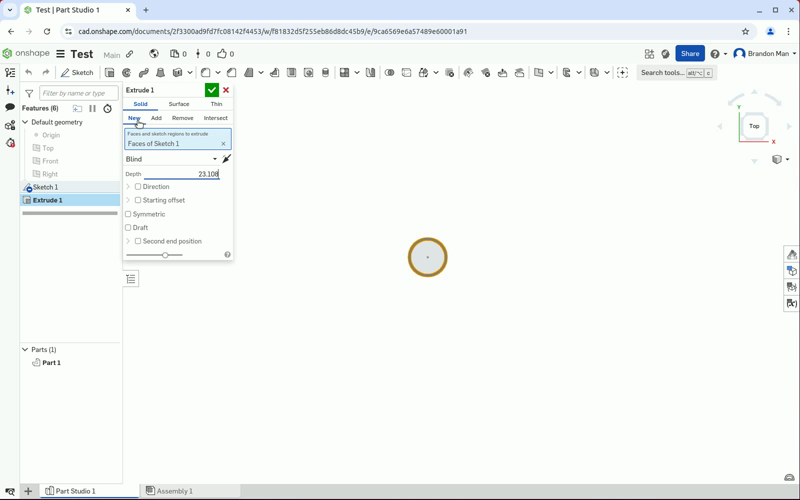
key(enter)
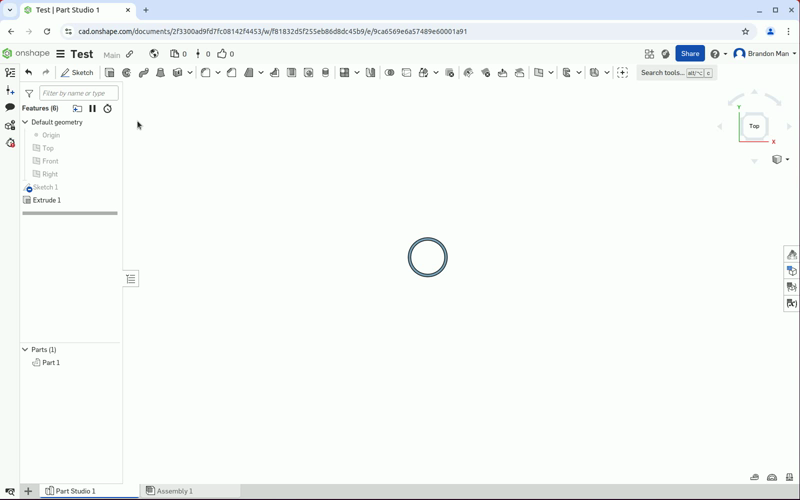
key(shift+h)
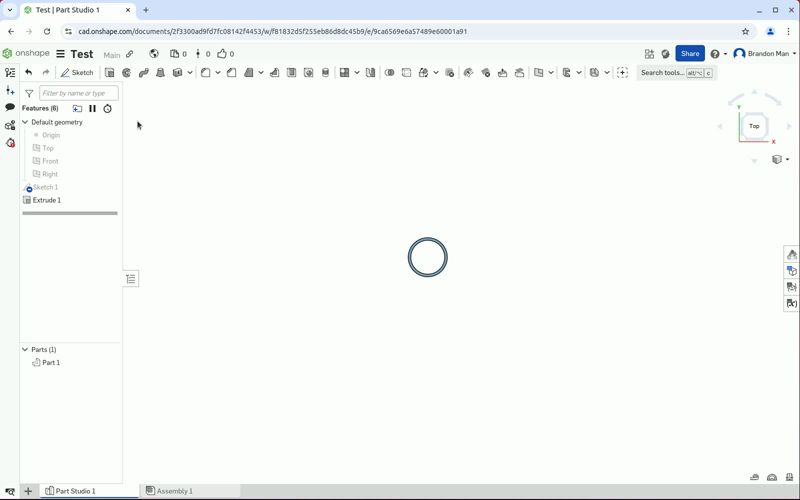
key(shift+h)
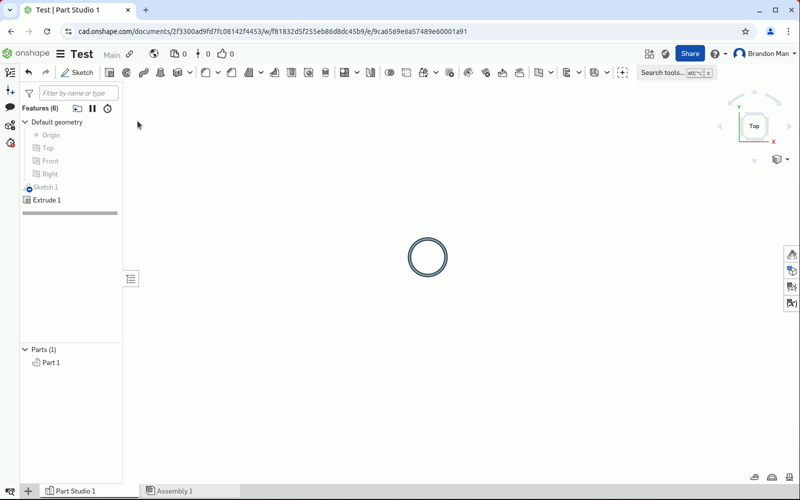
mouse_move(73, 189)
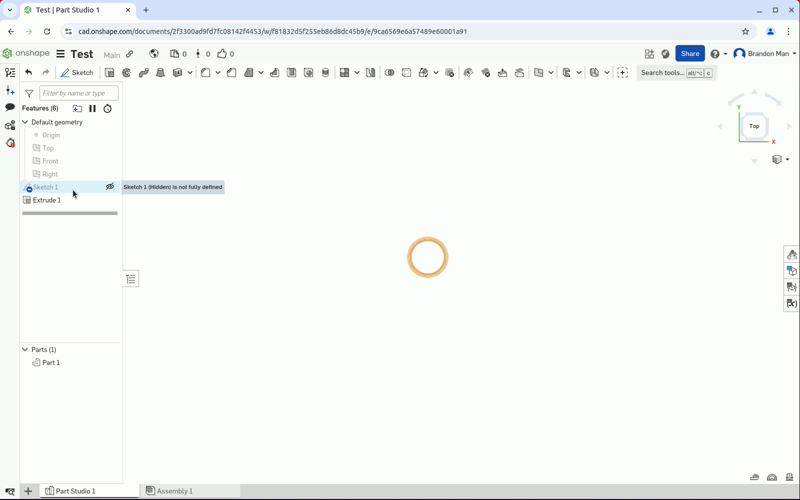
click(73, 189)
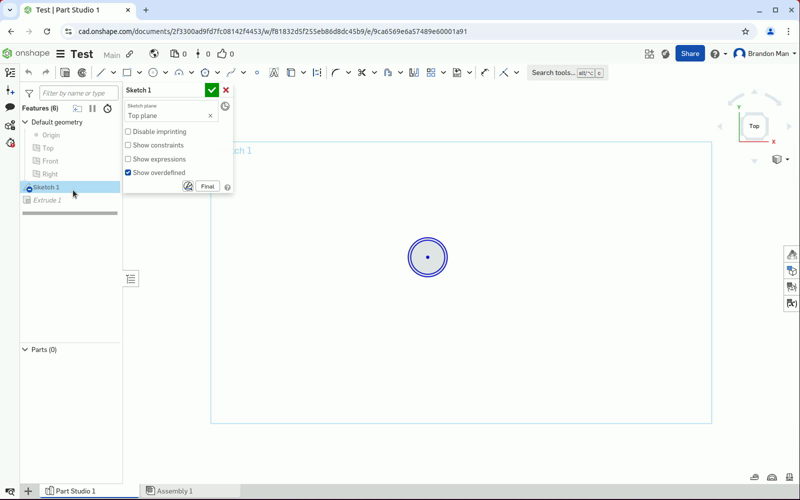
mouse_move(229, 92)
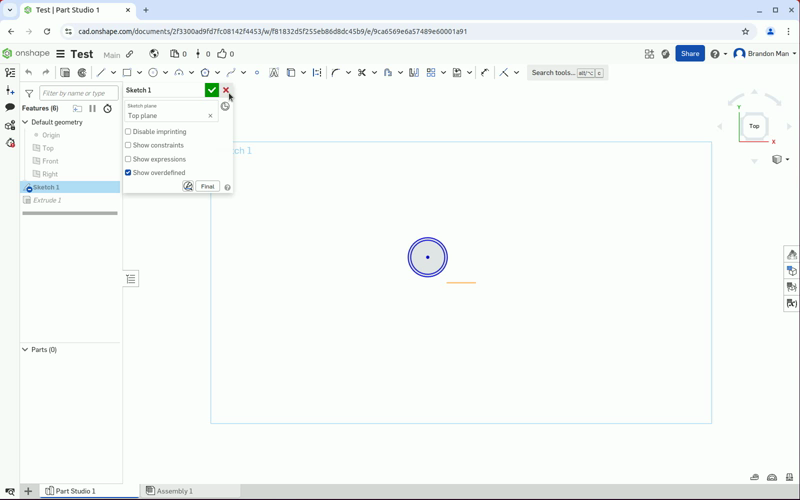
click(229, 92)
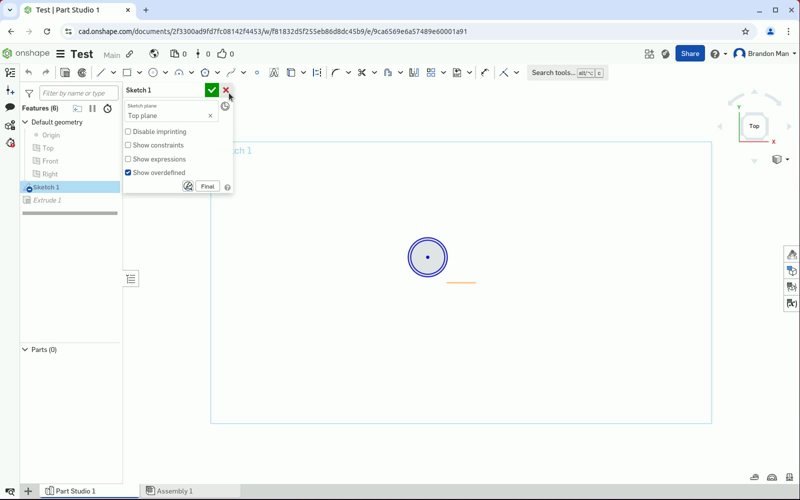
key(shift+s)
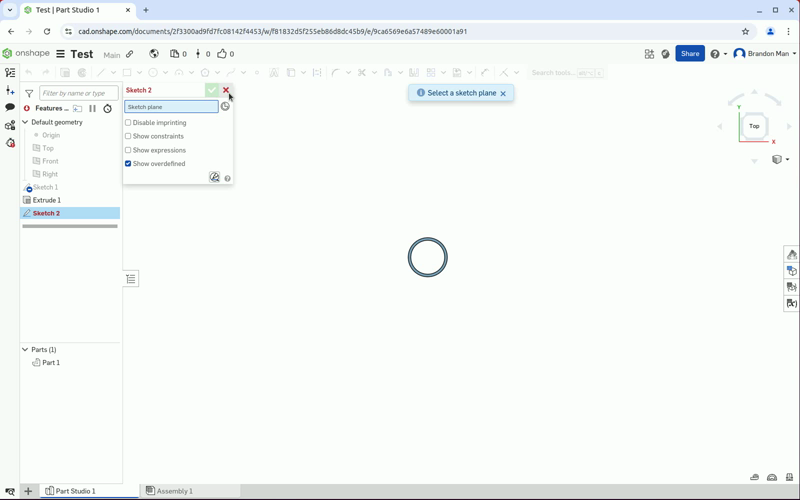
mouse_move(73, 150)
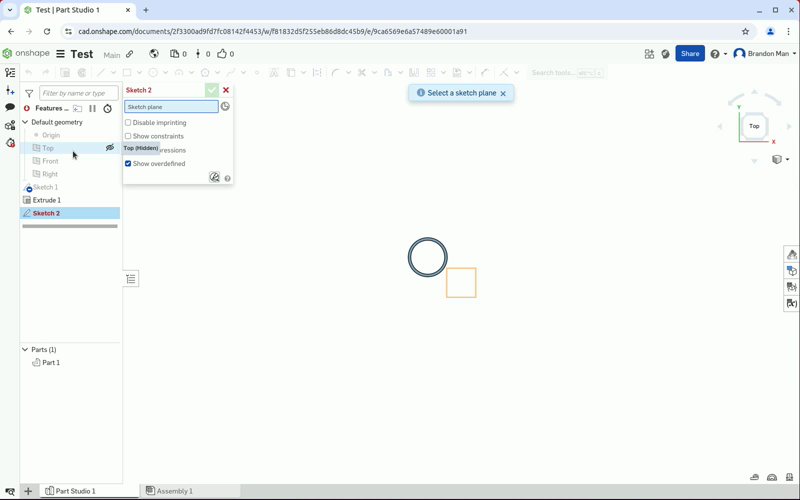
click(73, 150)
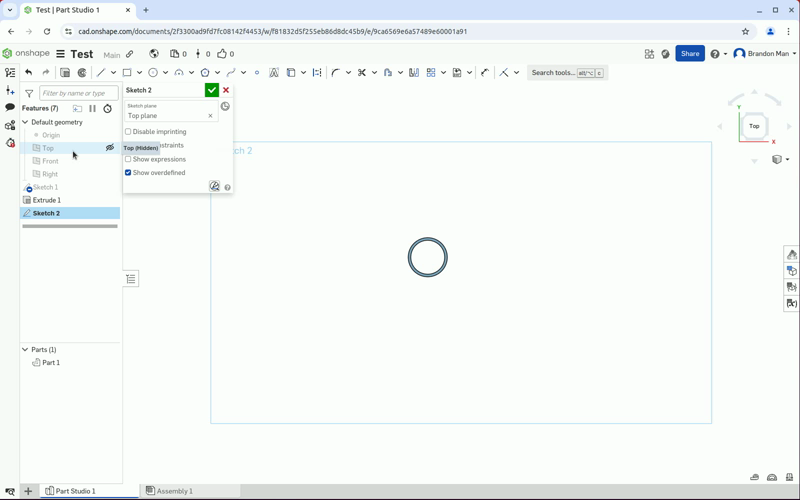
mouse_move(73, 352)
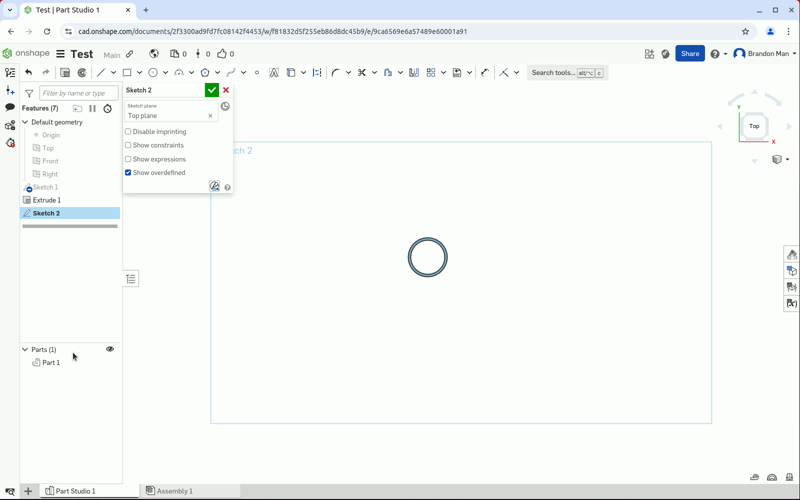
key(y)
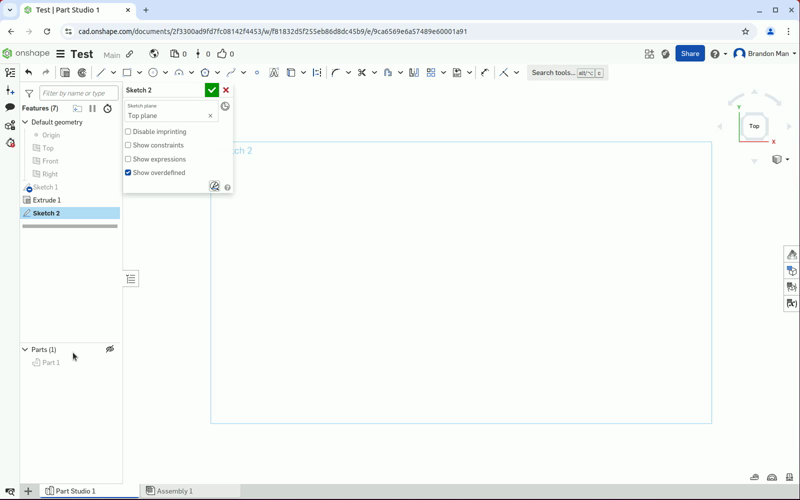
key(c)
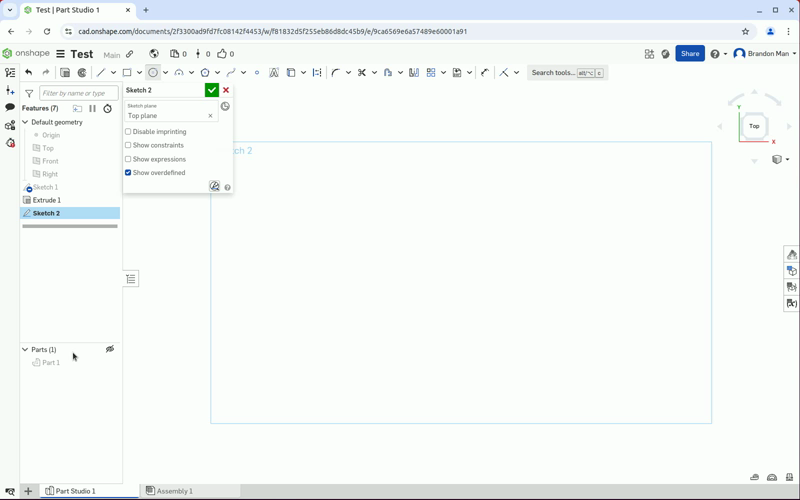
key_down(shift)
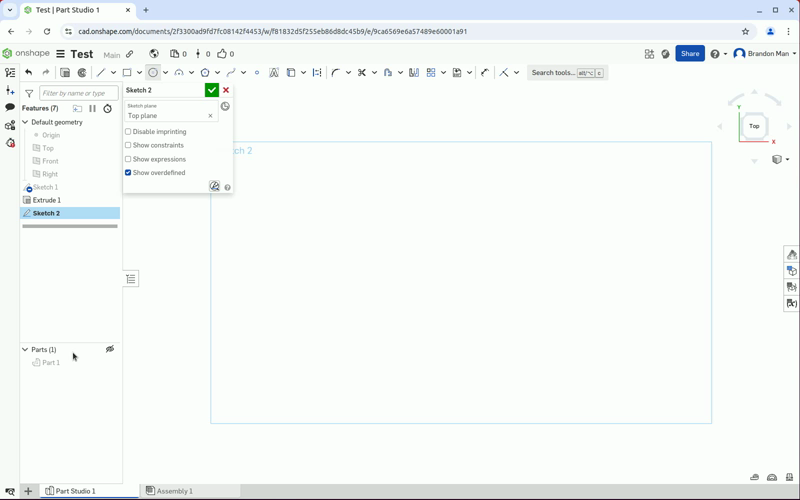
mouse_move(503, 261)
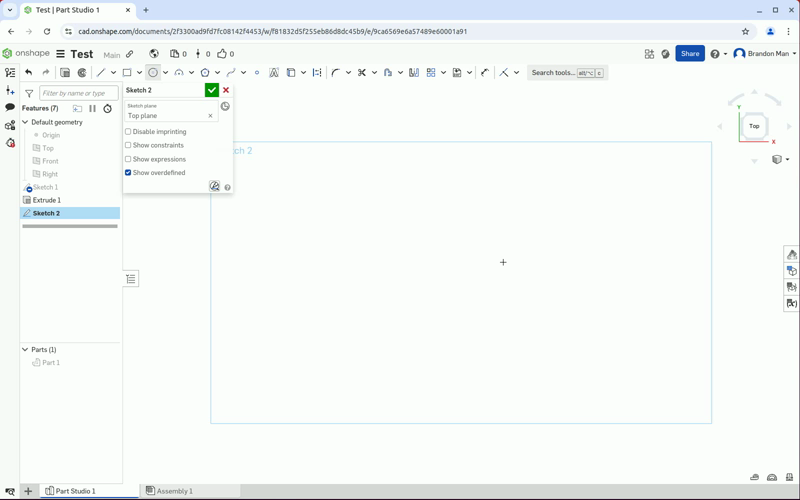
click(503, 261)
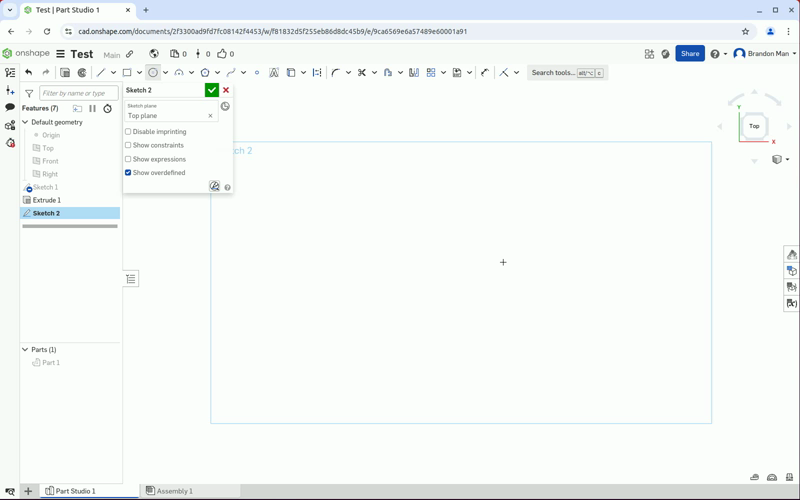
key_up(shift)
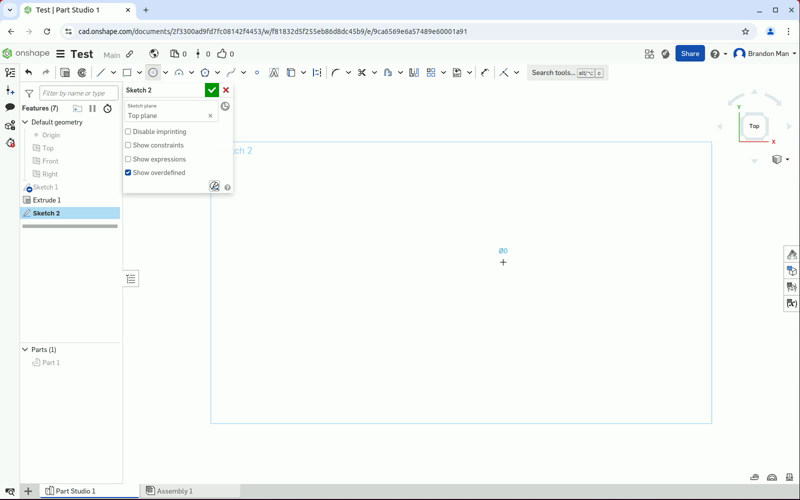
mouse_move(519, 261)
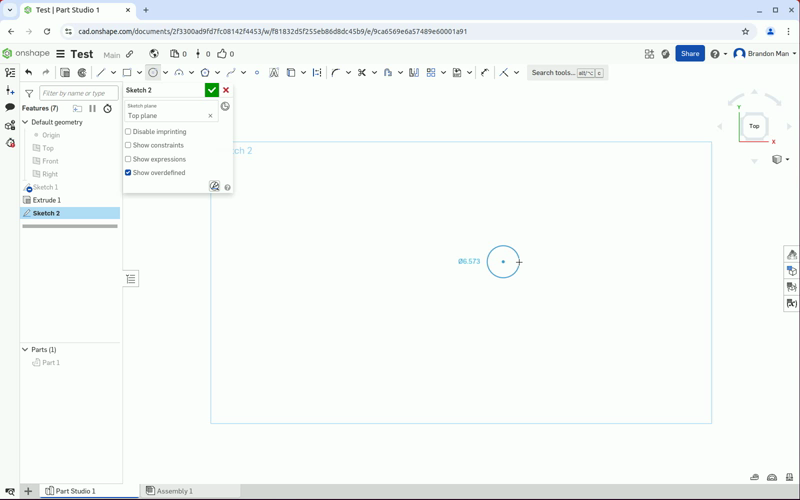
click(519, 261)
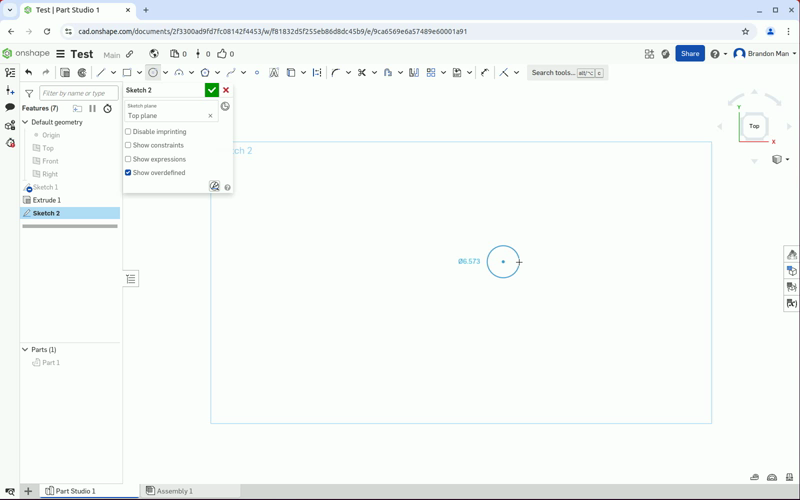
key(esc)
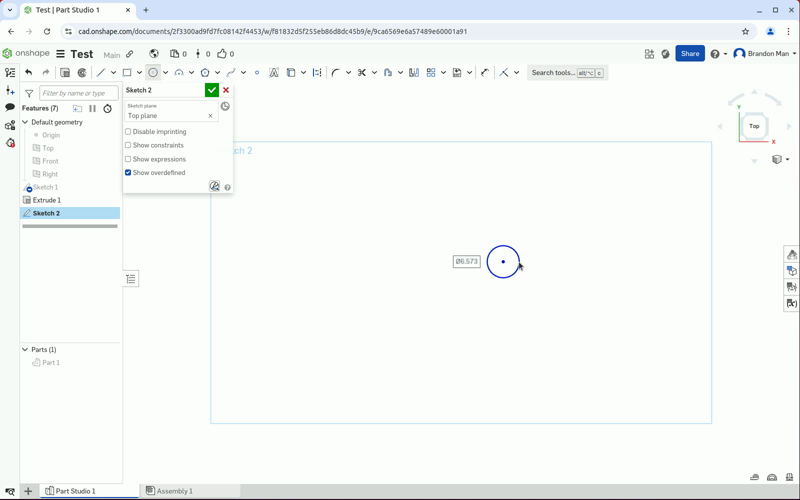
key(c)
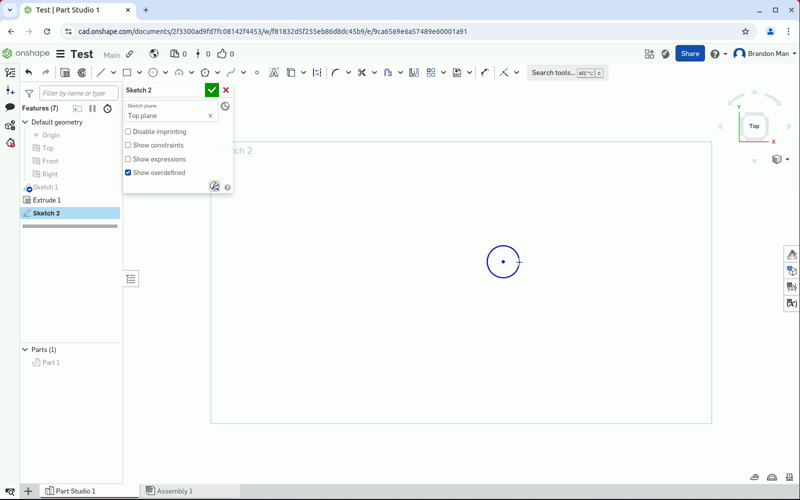
key_down(shift)
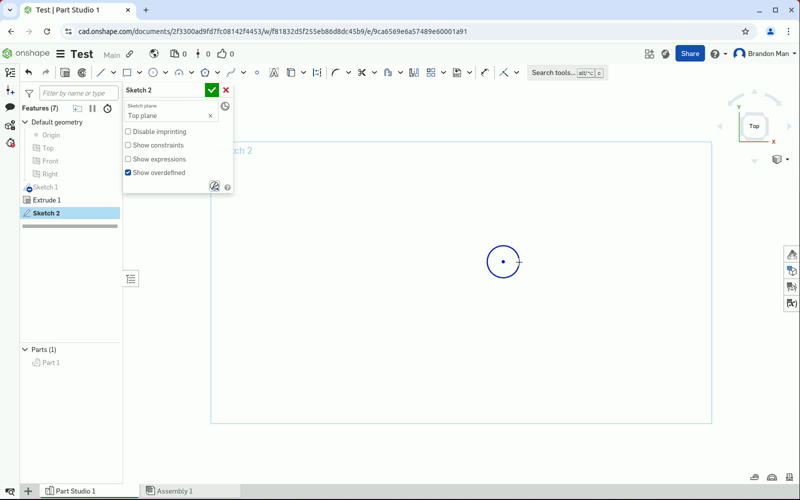
mouse_move(503, 261)
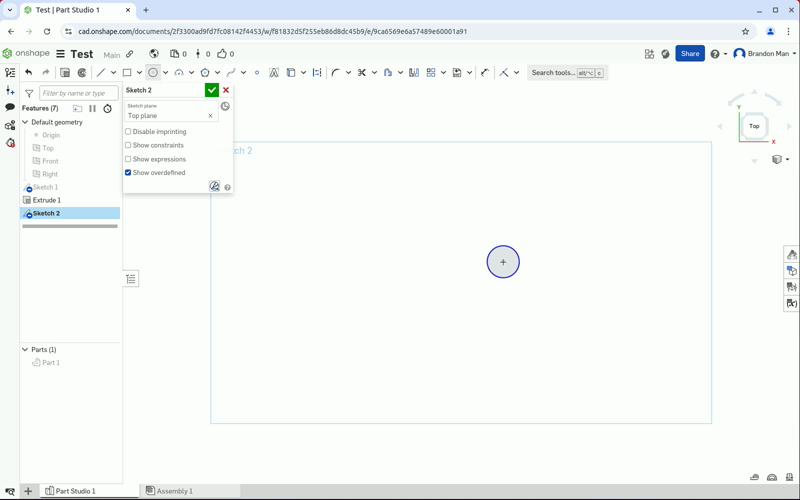
click(503, 261)
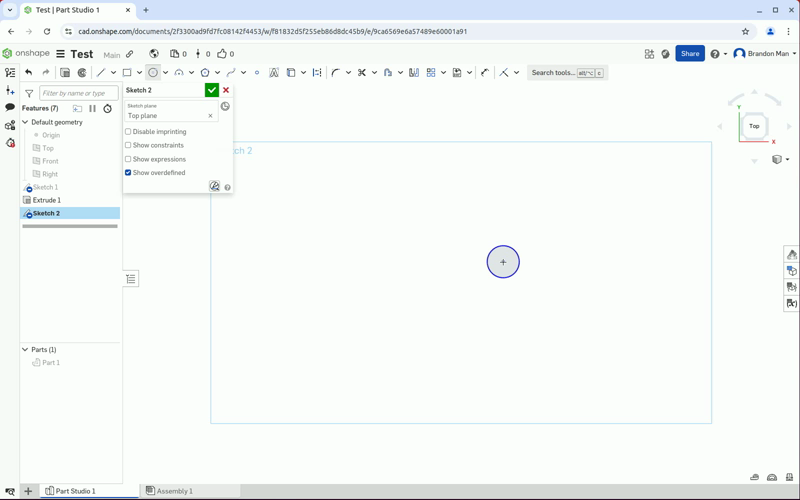
key_up(shift)
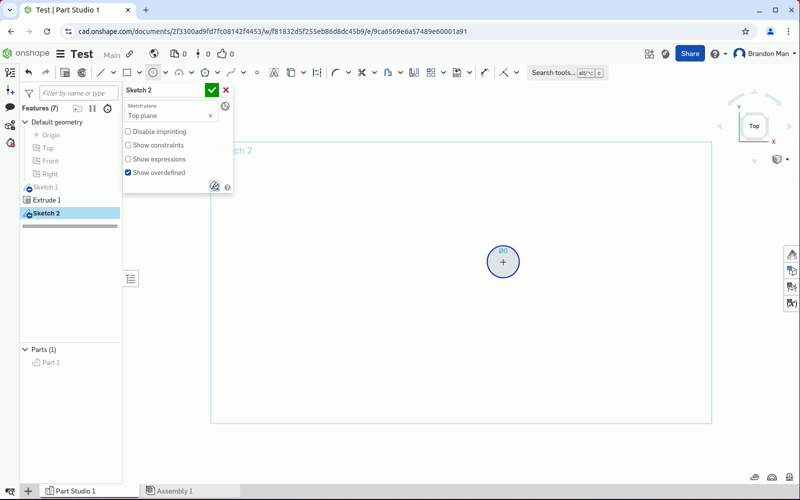
mouse_move(516, 261)
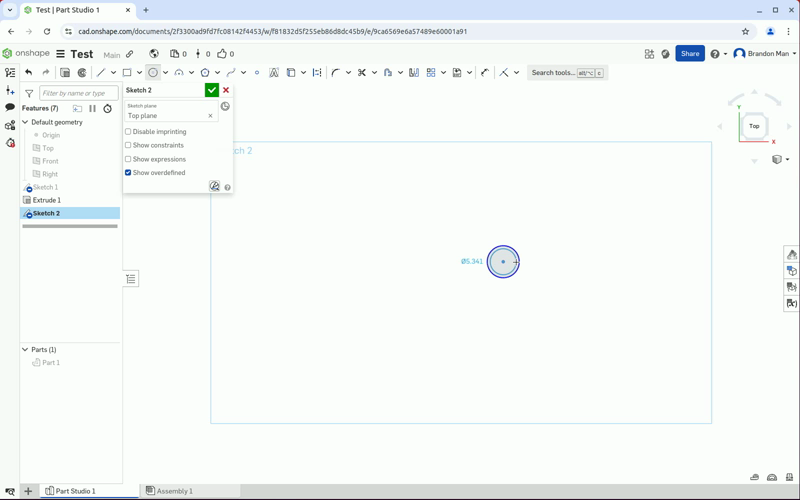
scroll(6)
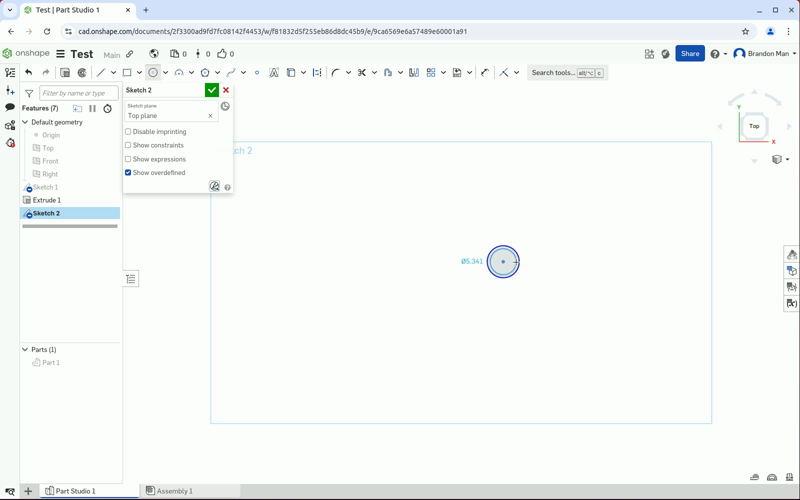
scroll(6)
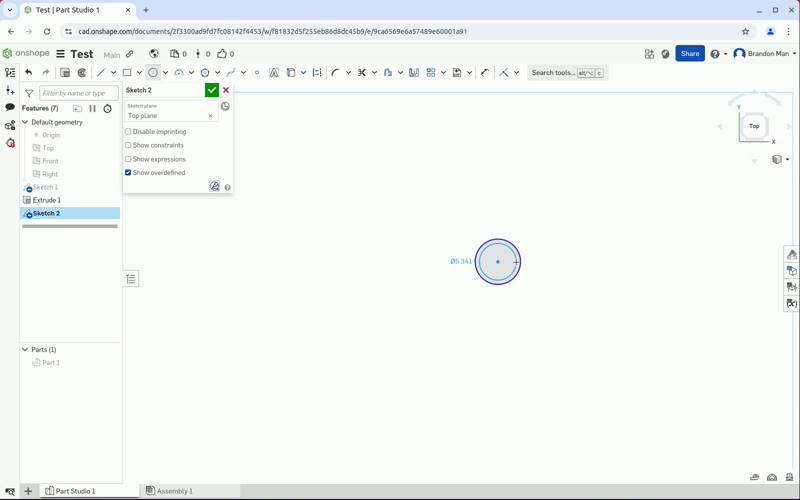
scroll(6)
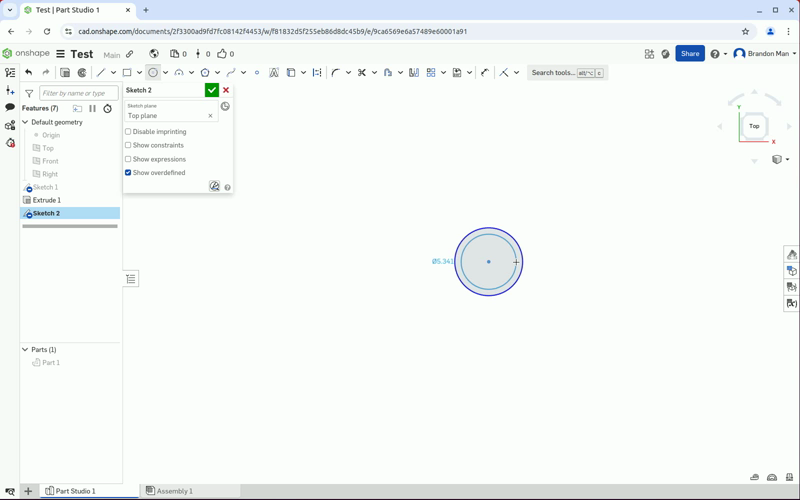
scroll(6)
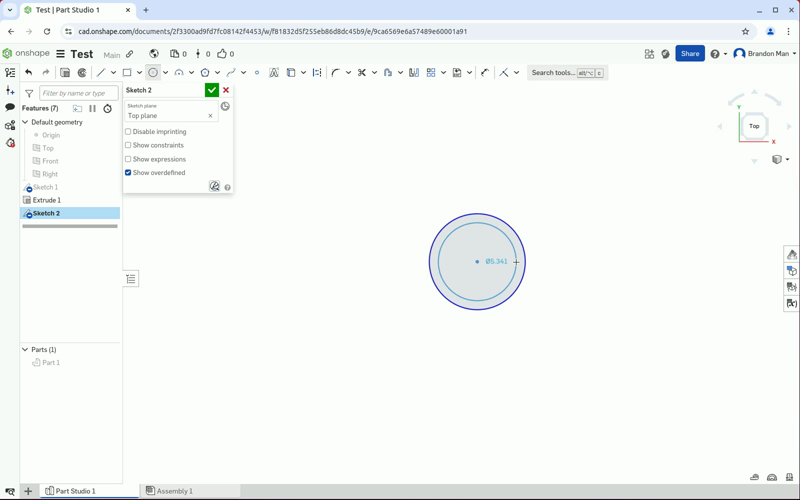
scroll(6)
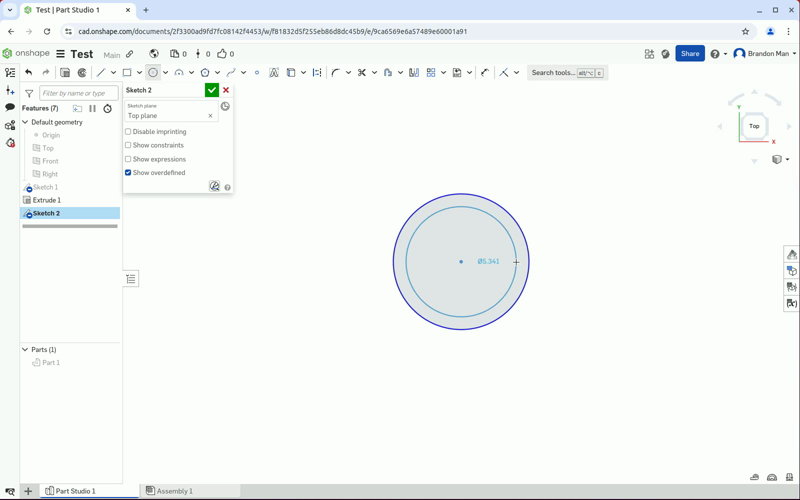
scroll(6)
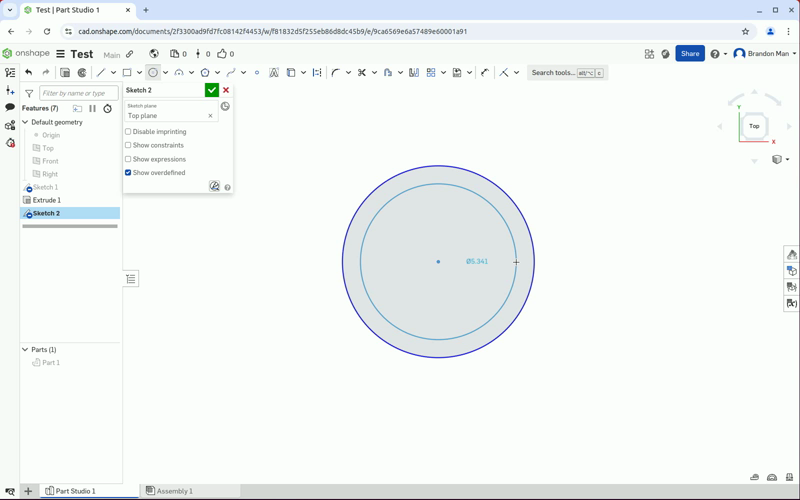
scroll(6)
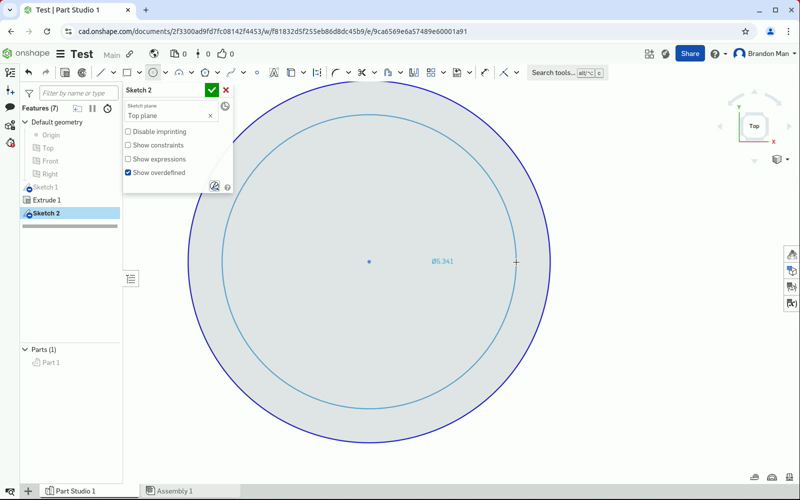
click(516, 261)
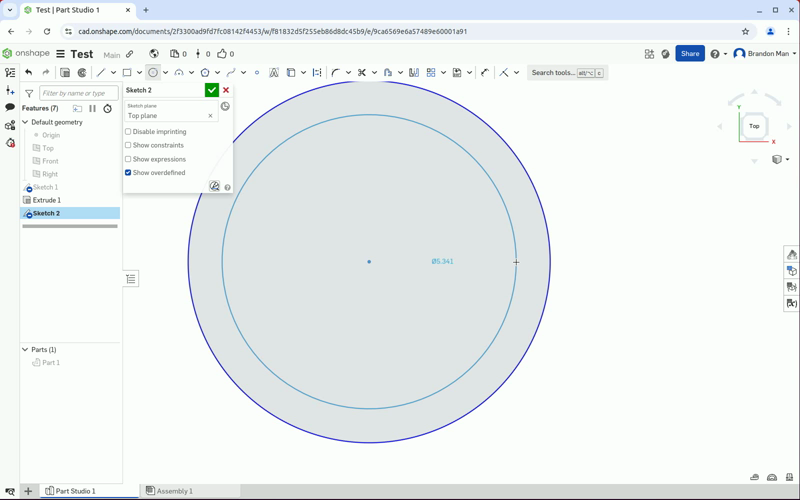
scroll(-6)
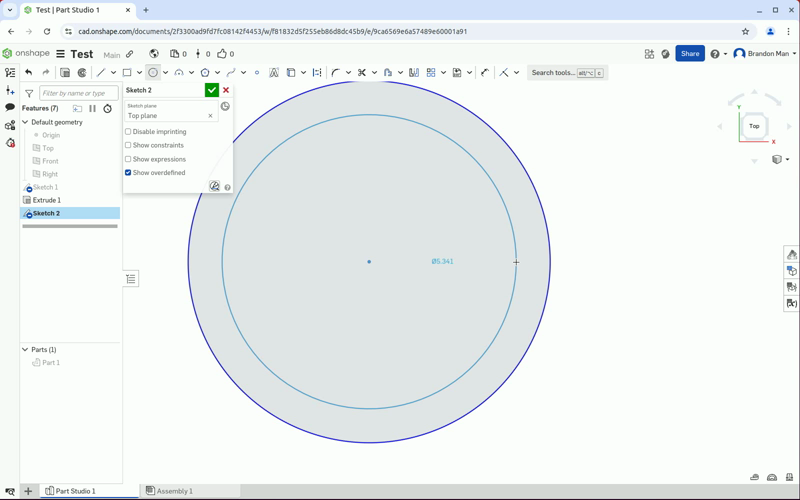
scroll(-6)
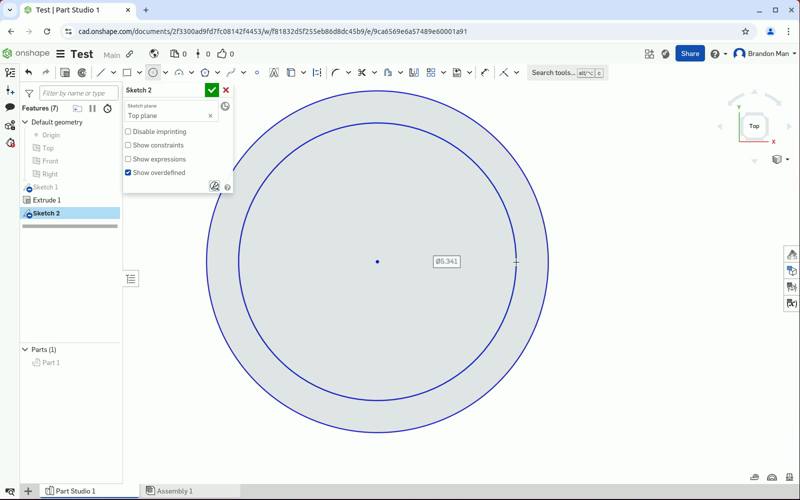
scroll(-6)
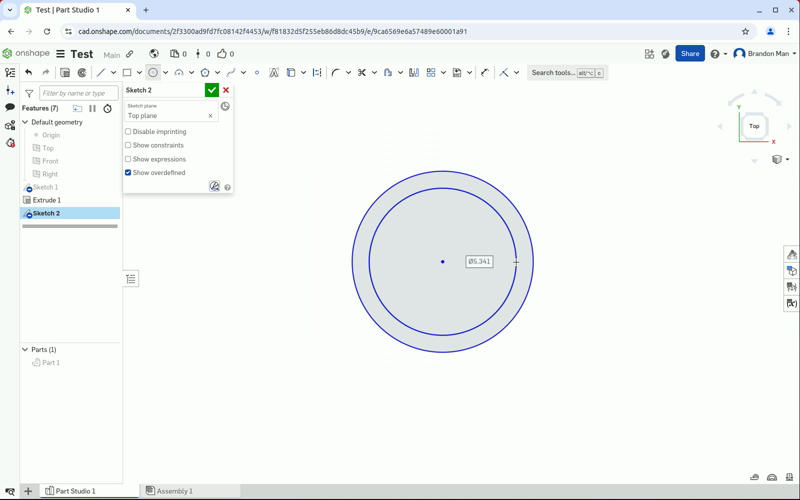
scroll(-6)
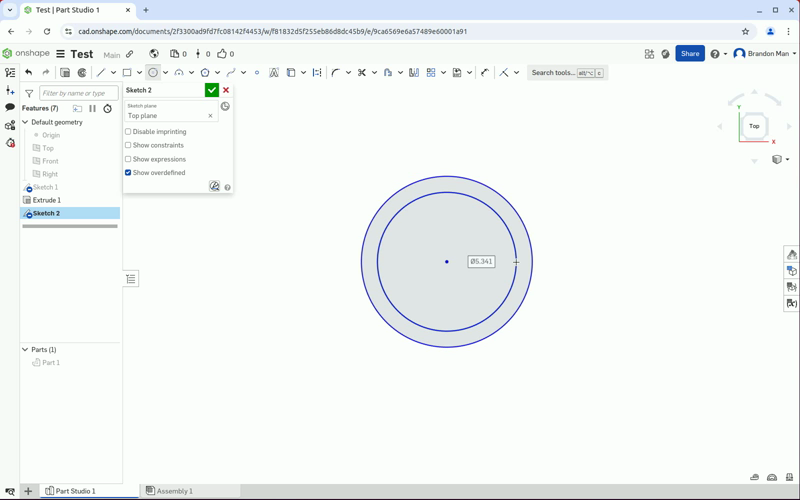
scroll(-6)
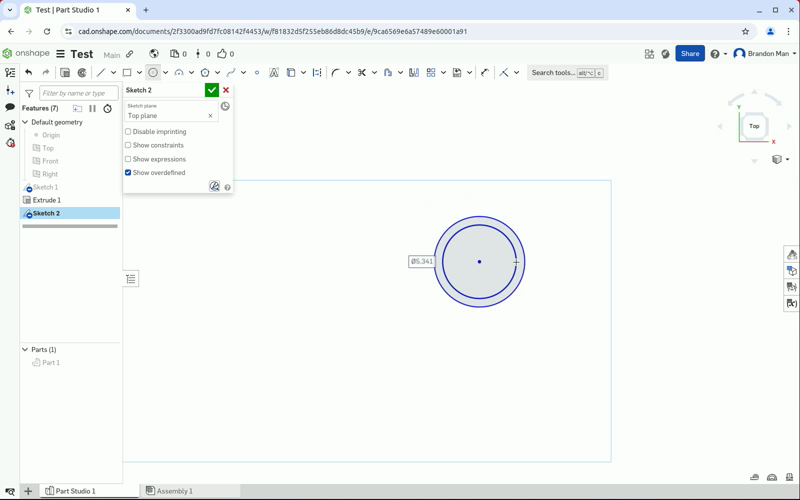
scroll(-6)
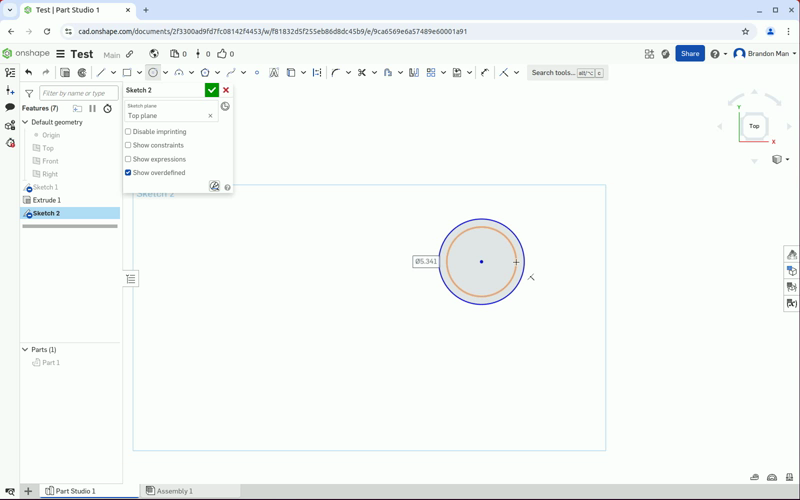
scroll(-6)
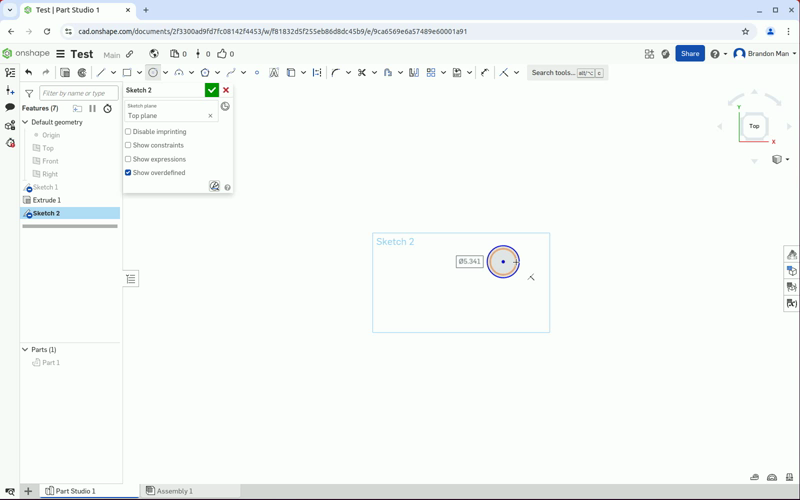
key(esc)
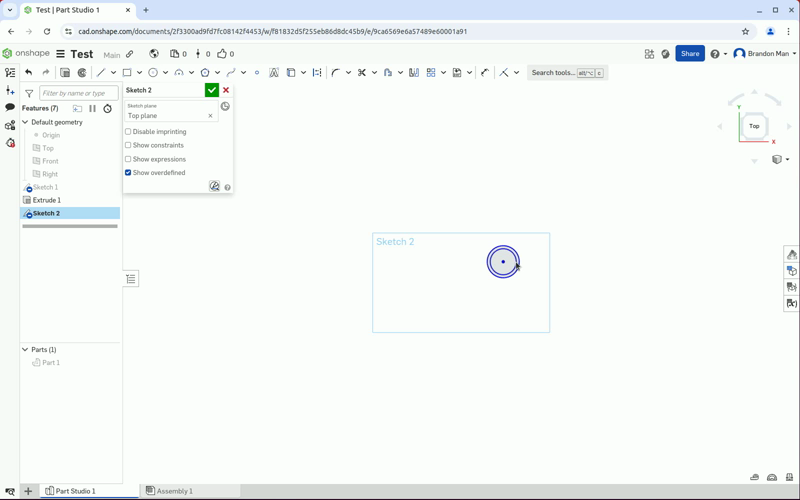
mouse_move(517, 266)
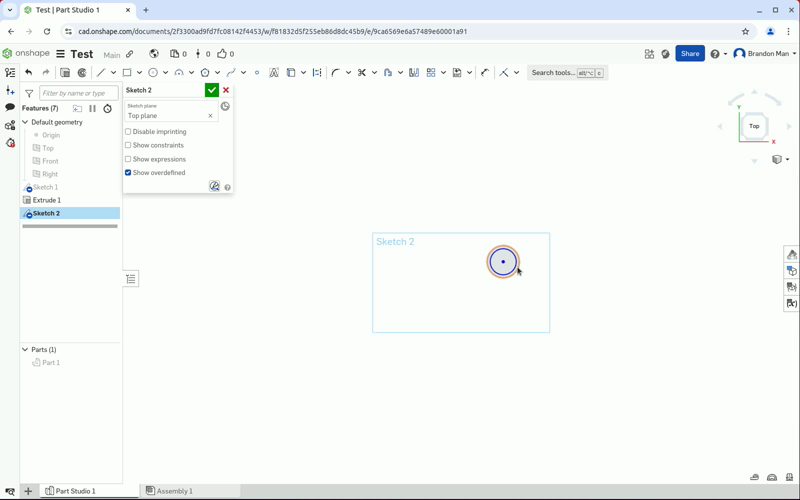
scroll(6)
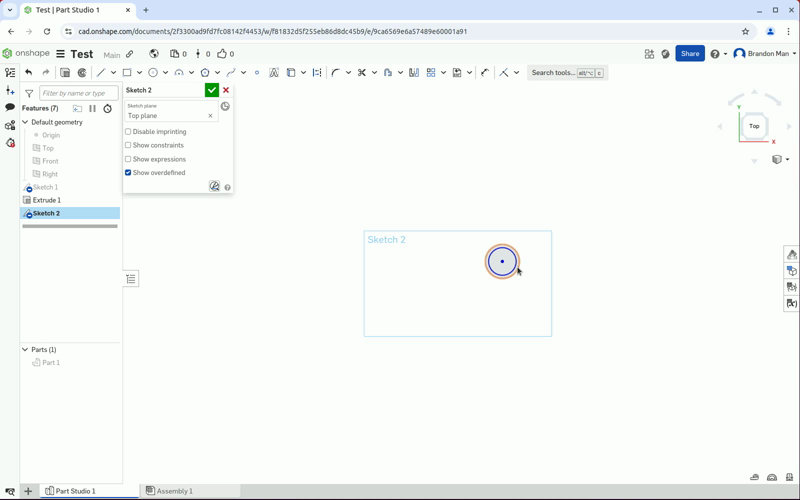
scroll(6)
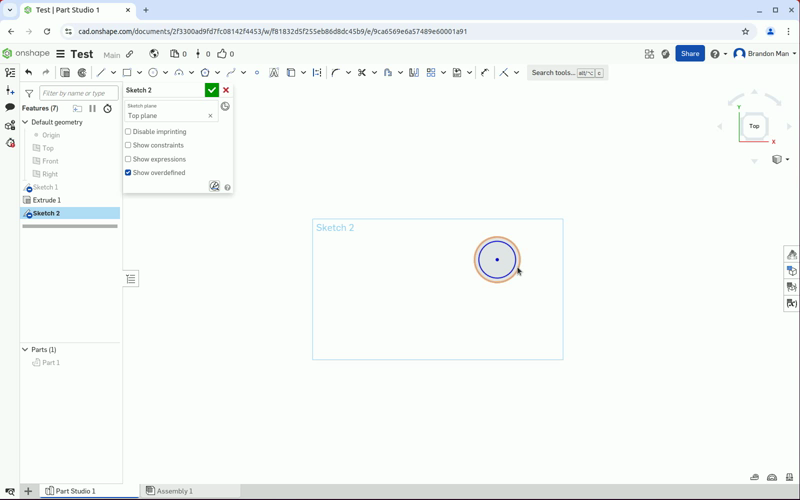
scroll(6)
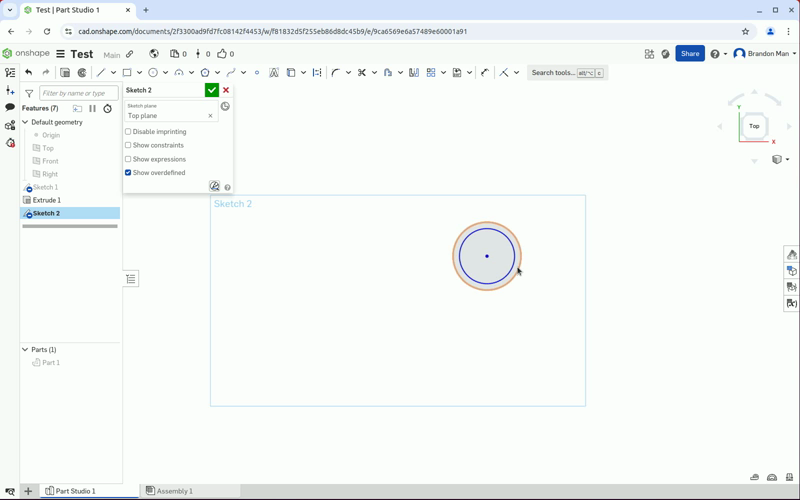
scroll(6)
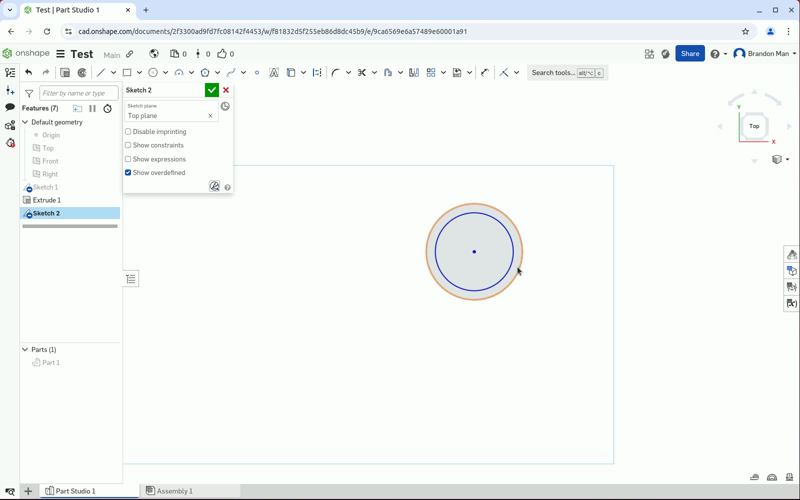
scroll(6)
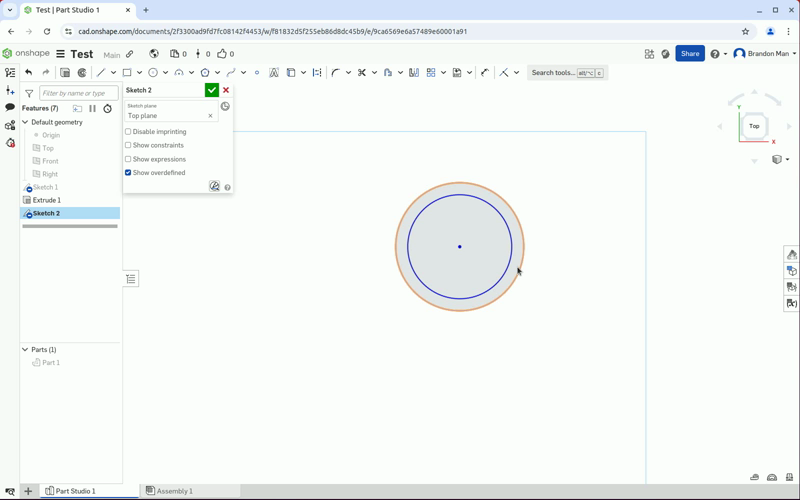
scroll(6)
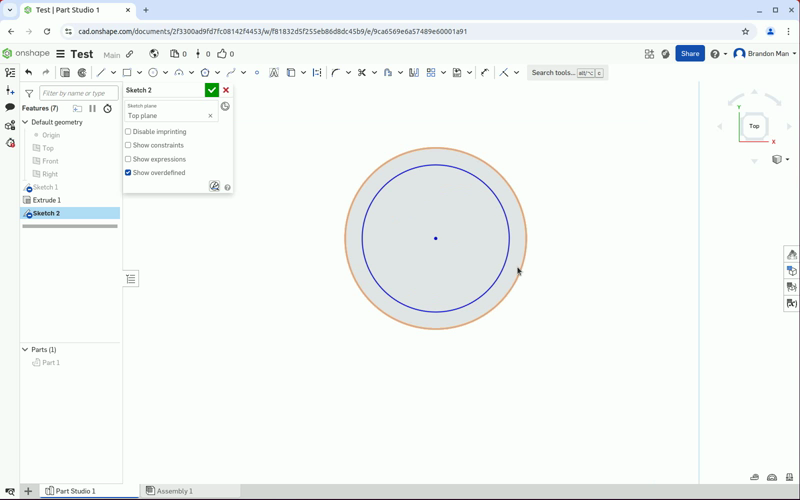
scroll(6)
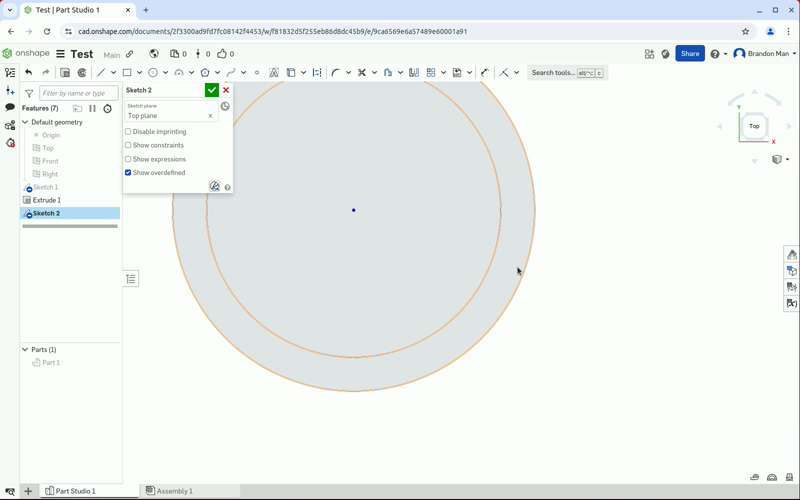
click(517, 266)
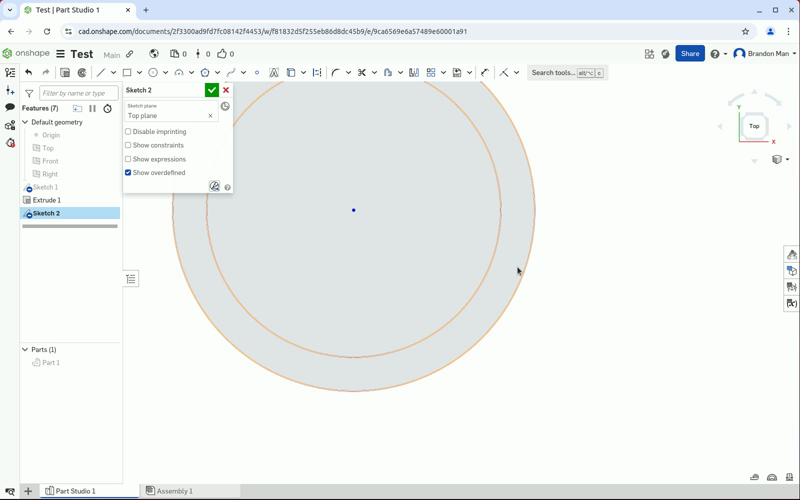
scroll(-6)
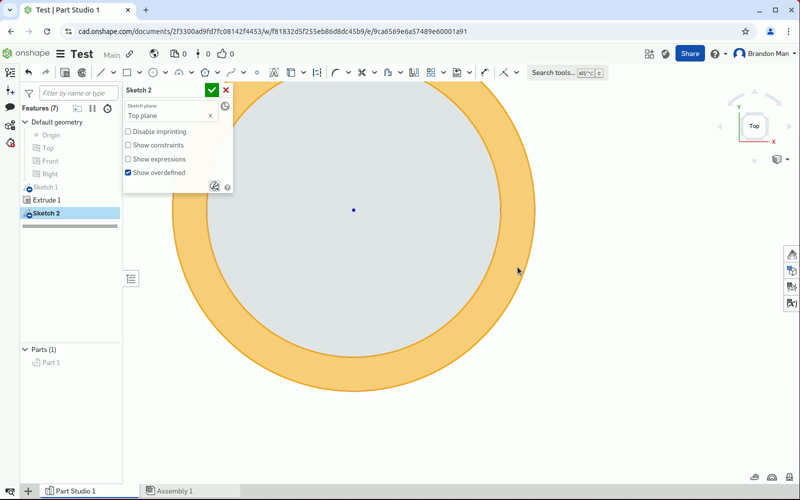
scroll(-6)
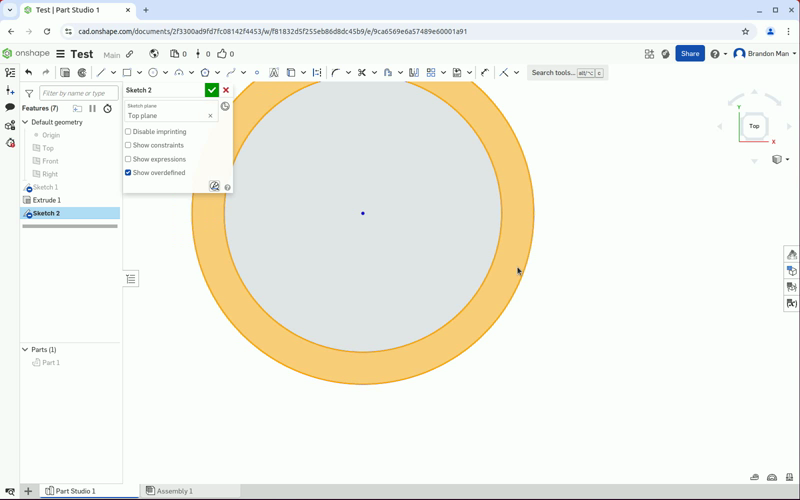
scroll(-6)
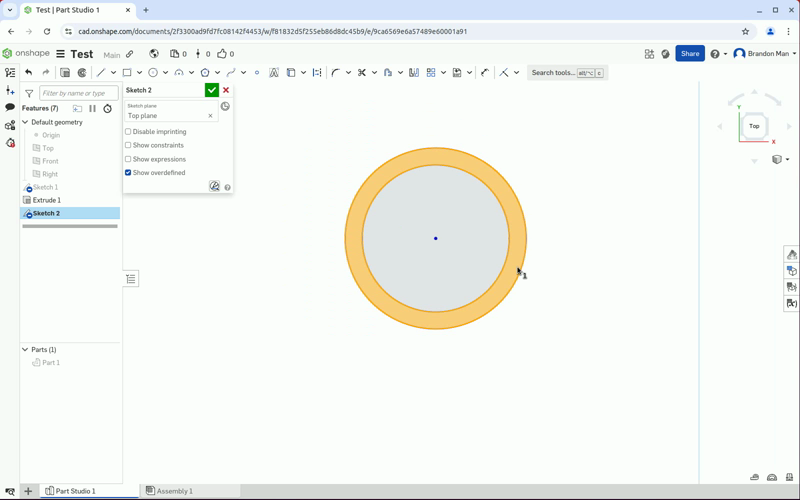
scroll(-6)
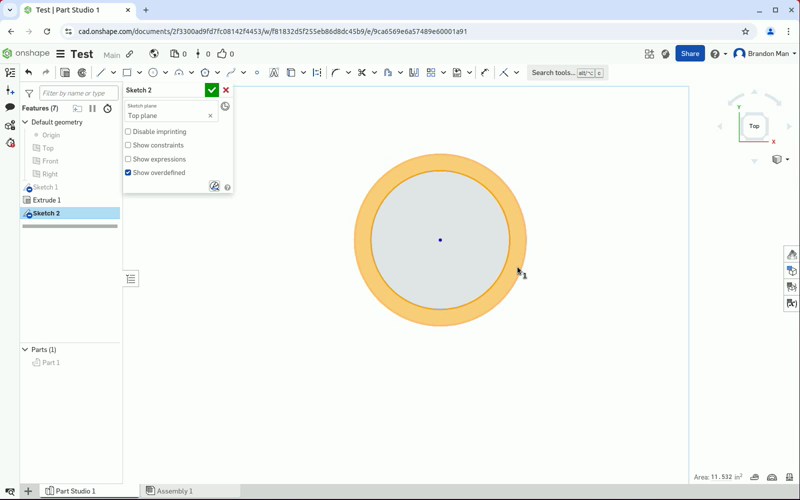
scroll(-6)
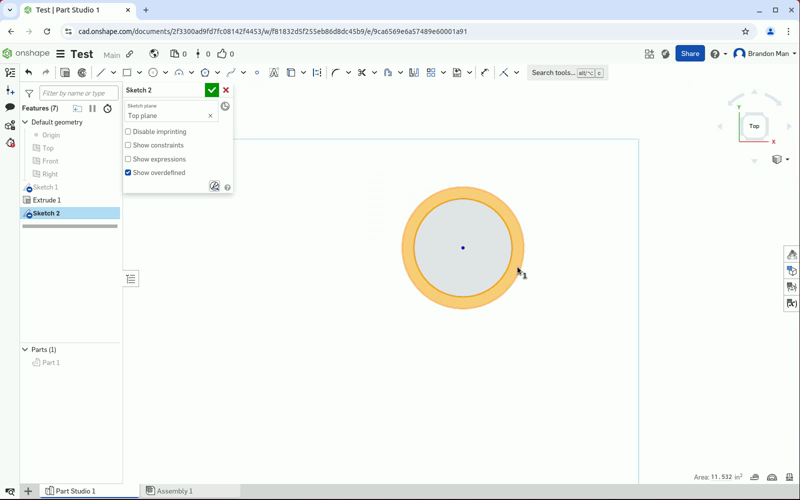
scroll(-6)
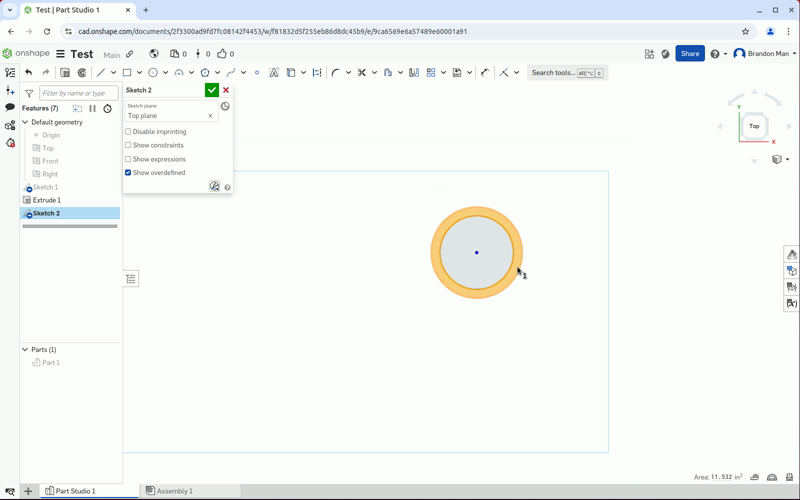
scroll(-6)
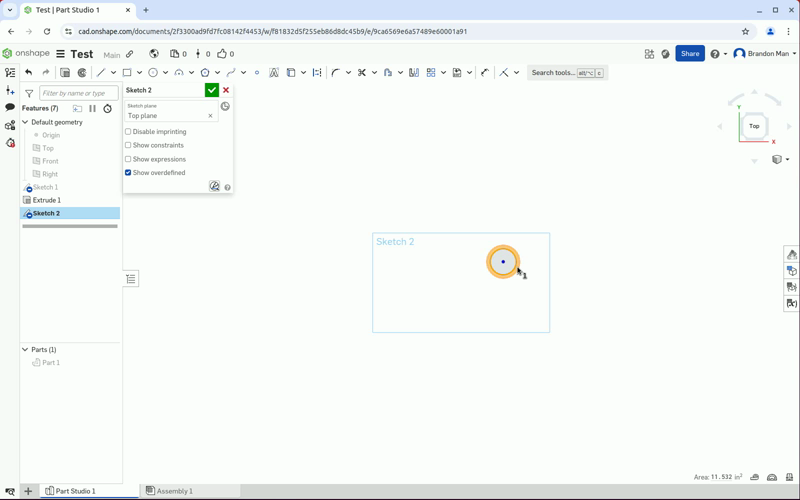
mouse_move(73, 352)
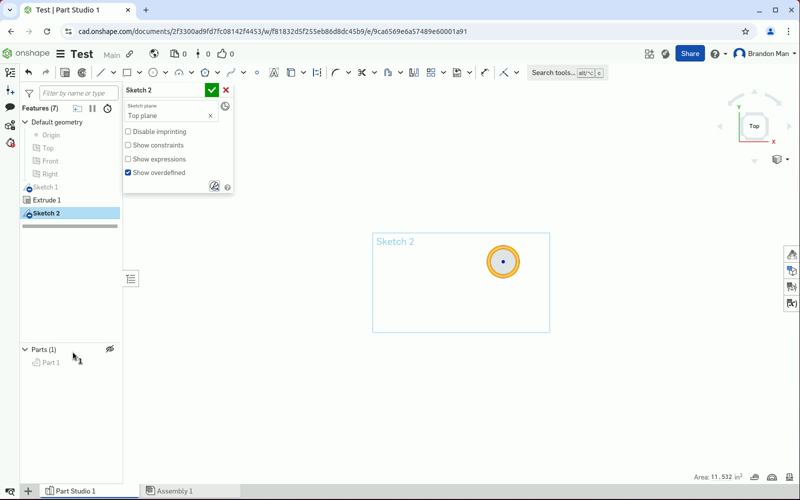
key(shift+y)
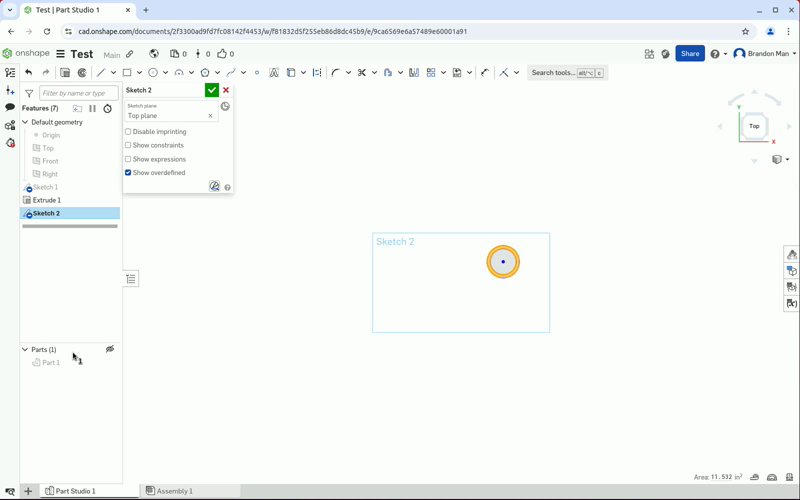
key(shift+e)
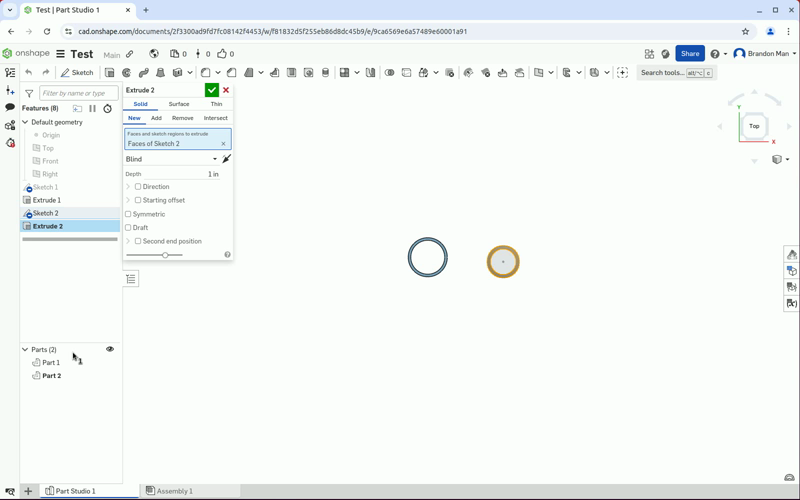
mouse_move(143, 106)
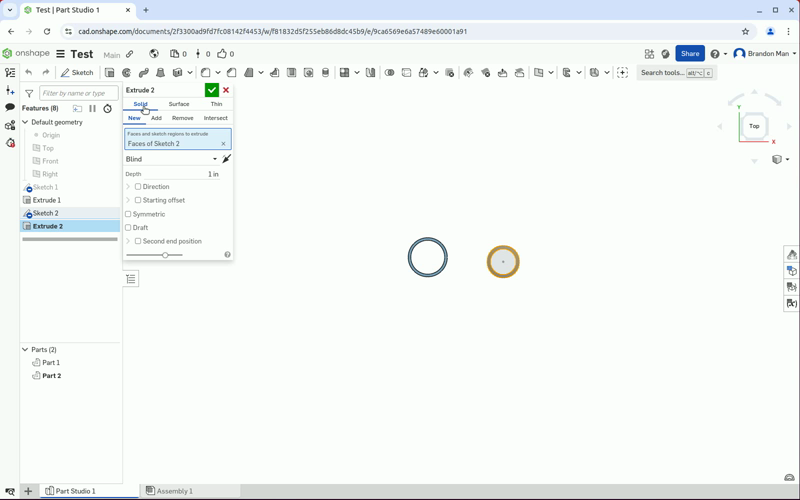
click(143, 106)
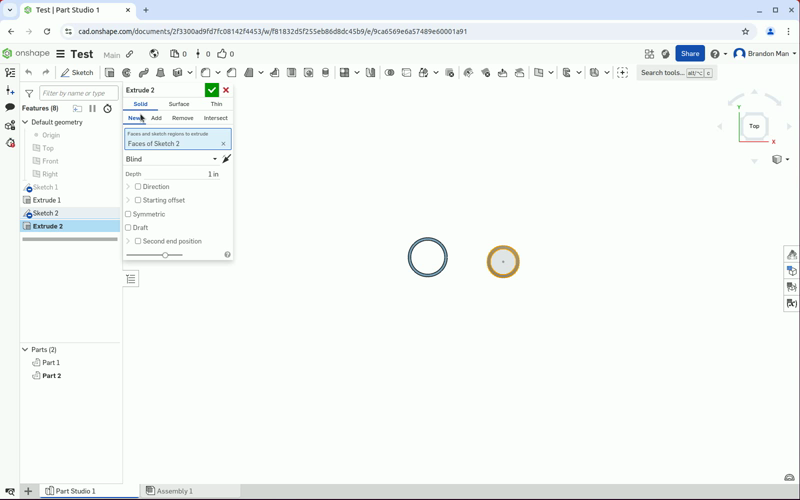
mouse_move(137, 120)
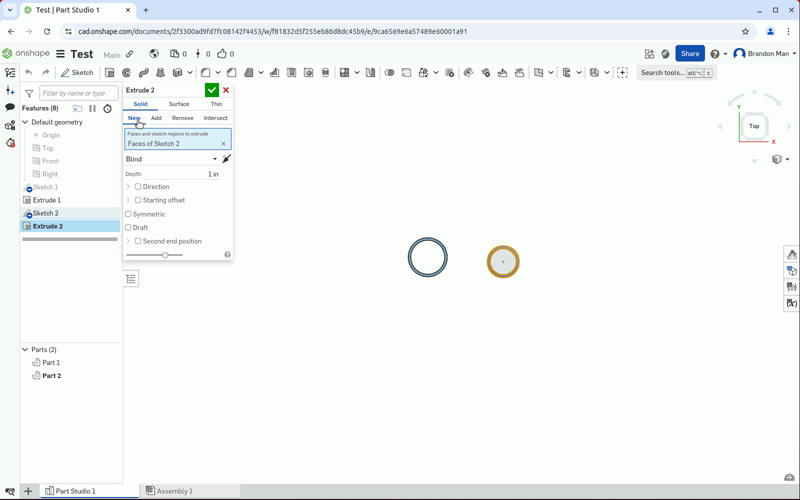
click(137, 120)
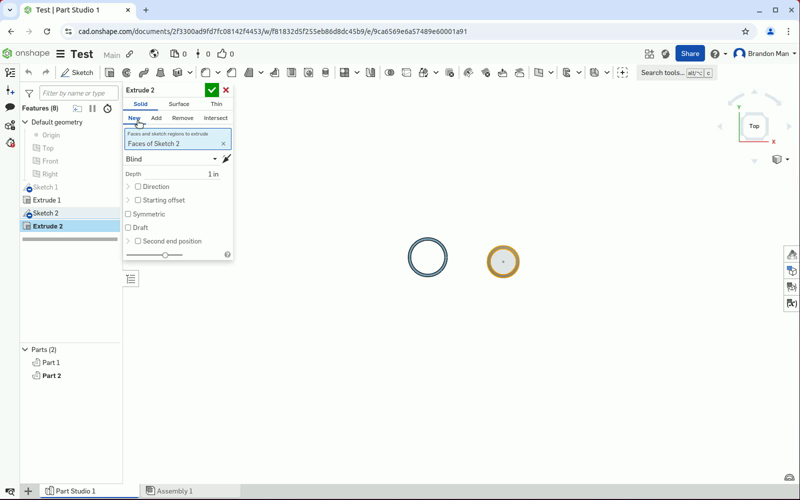
key(tab, 4)
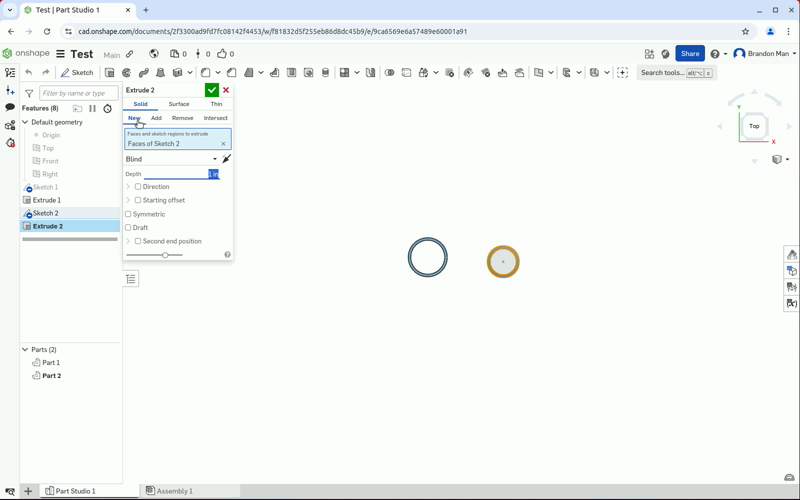
text(23.108)
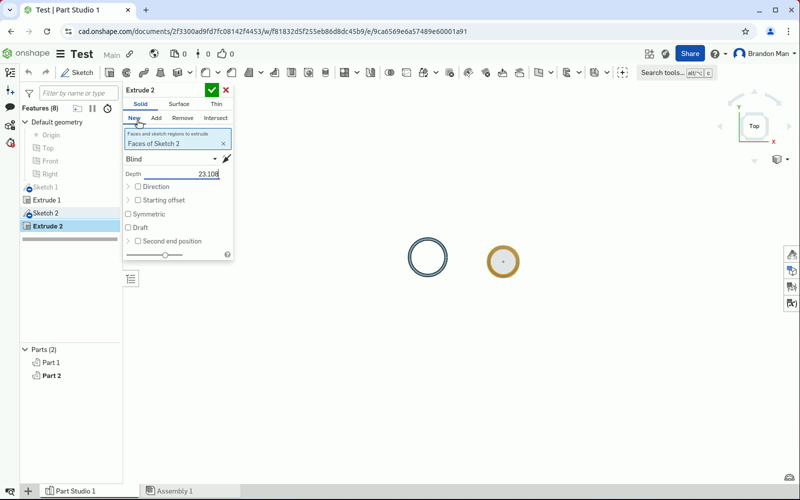
key(enter)
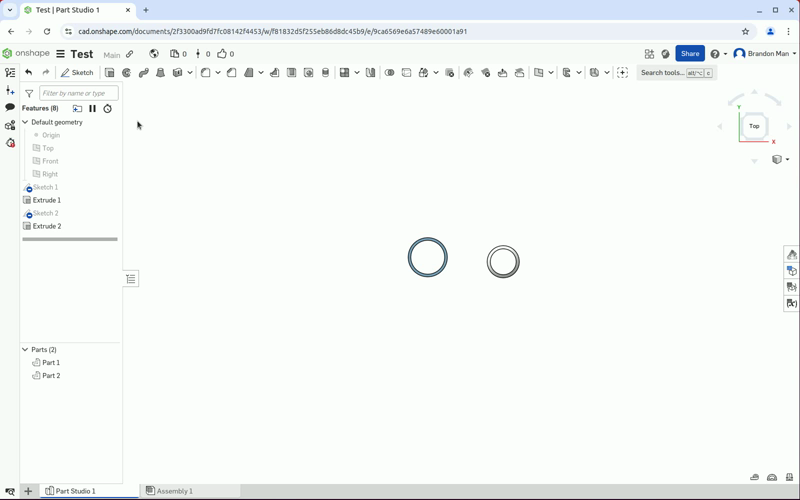
key(shift+h)
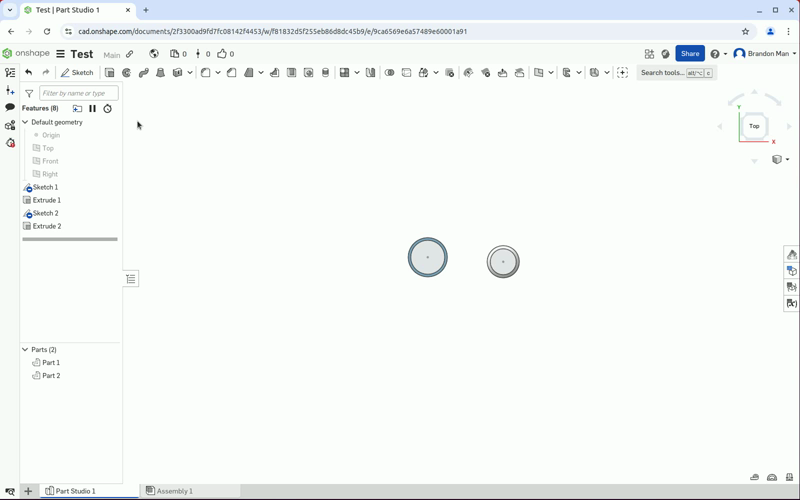
key(shift+h)
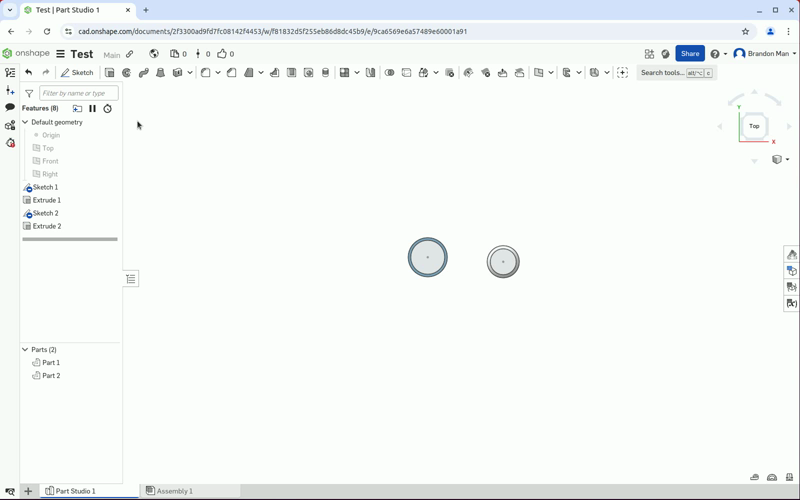
key(shift+7)
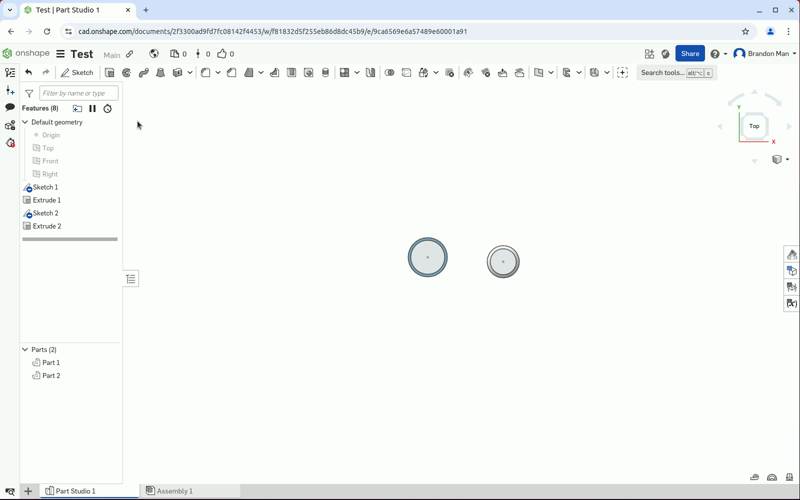
key(up, 3)
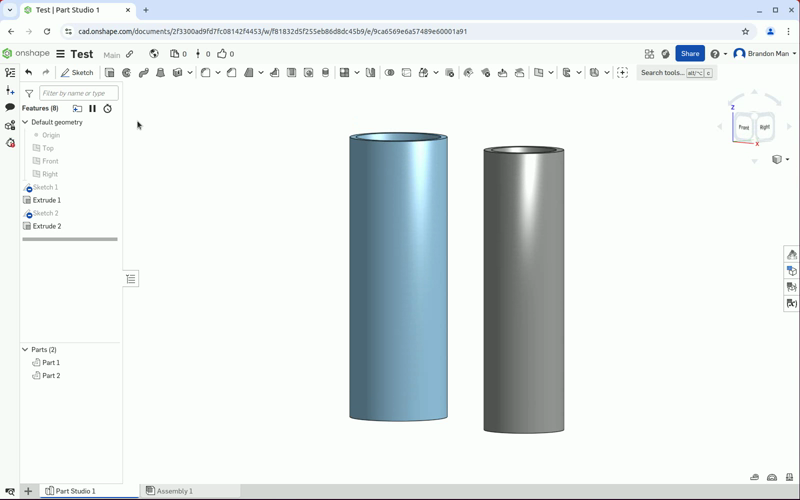
key(left, 3)
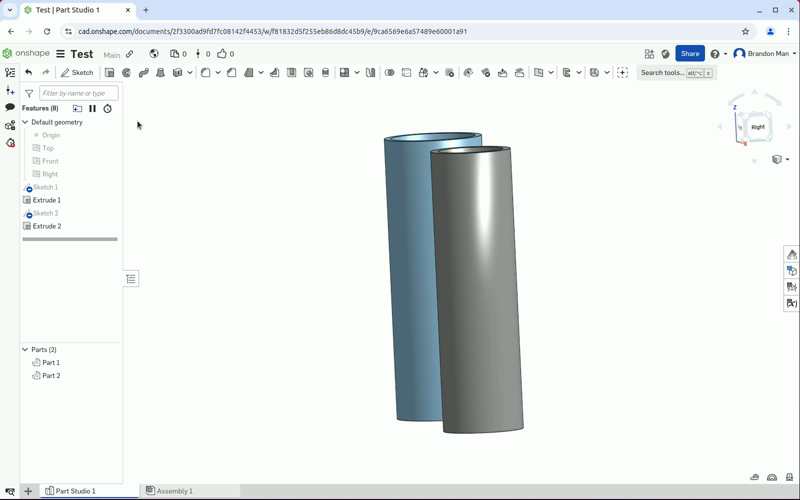
key(right, 3)
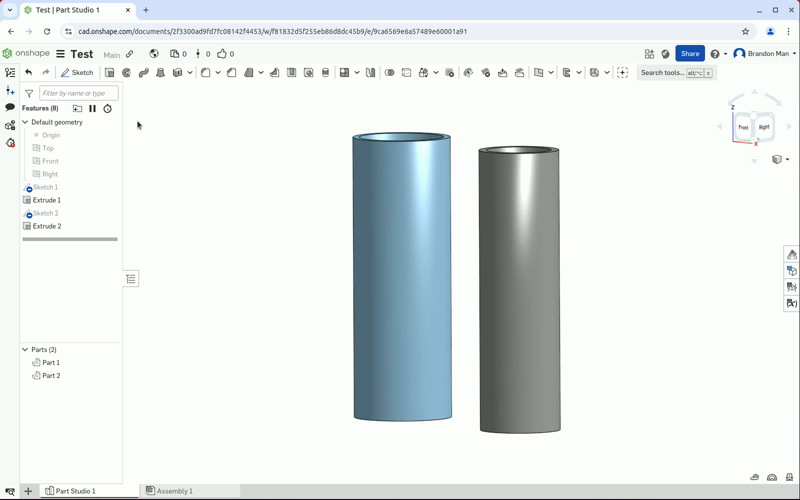
key(down, 3)
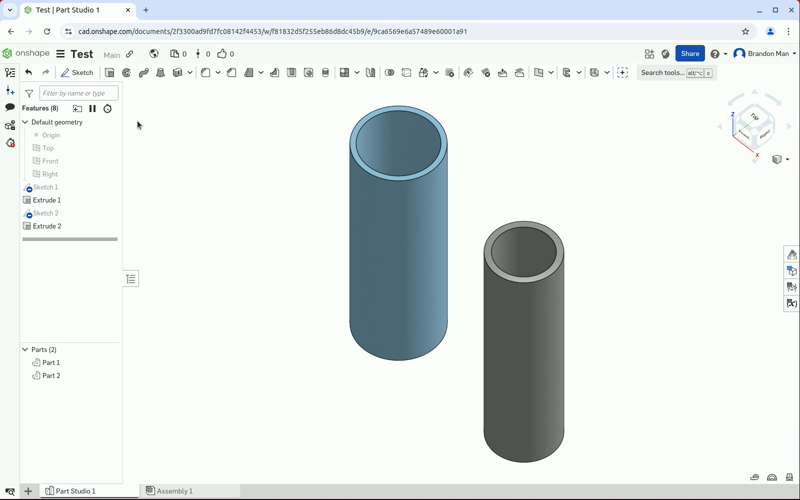
mouse_move(73, 189)
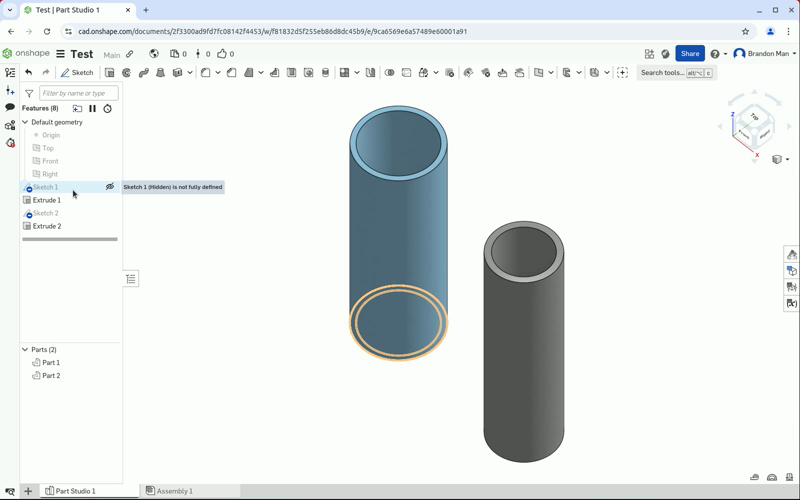
click(73, 189)